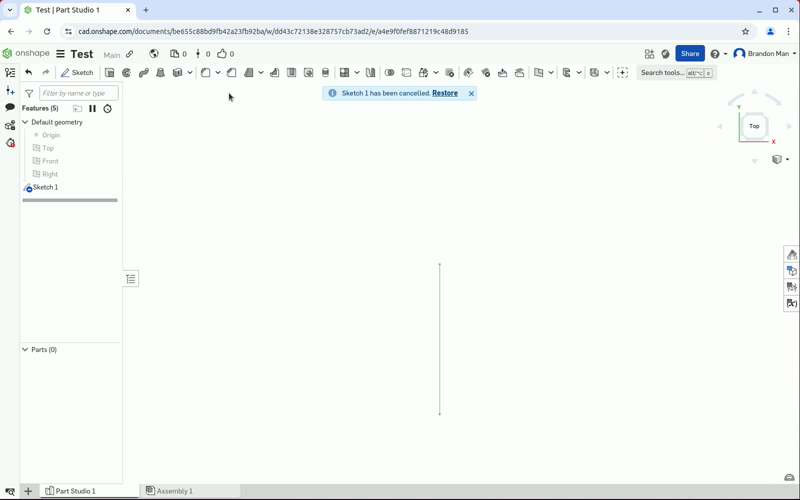
key(shift+h)
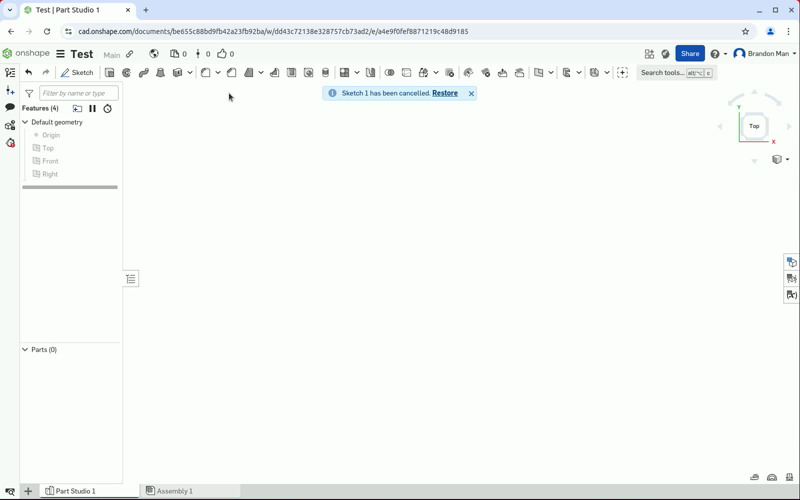
mouse_move(73, 352)
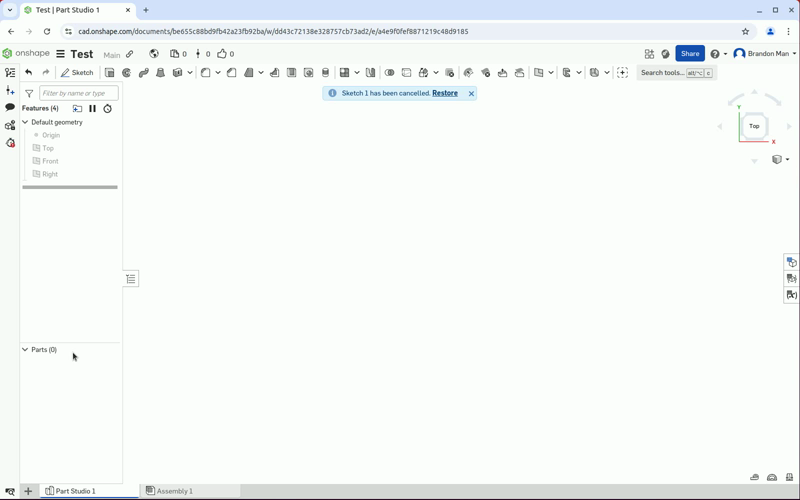
key(y)
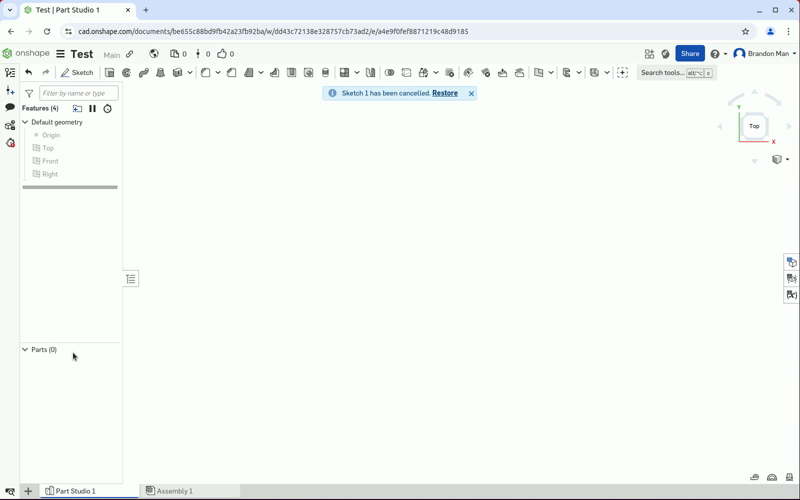
key(shift+p)
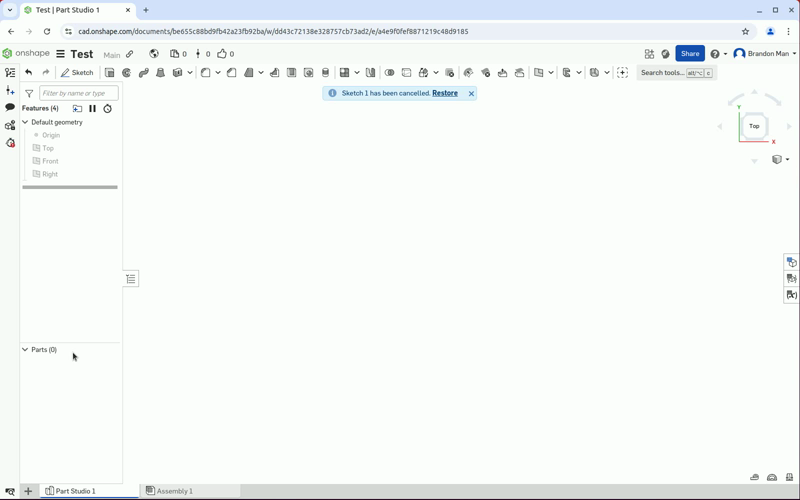
key(space)
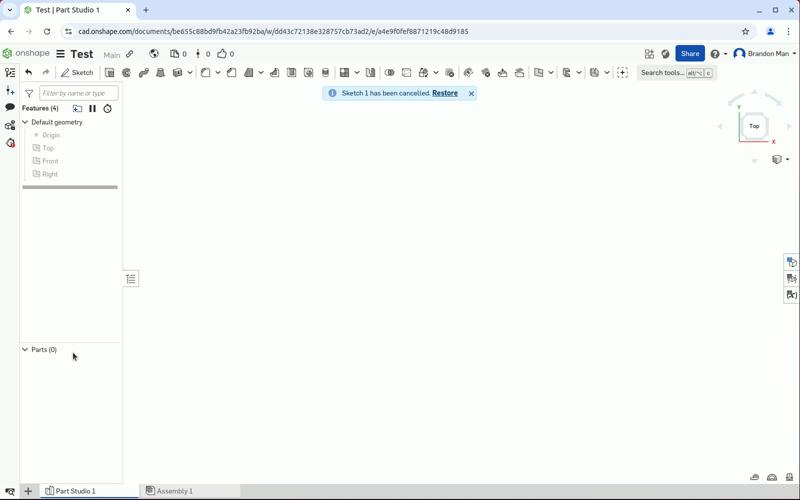
key_down(shift)
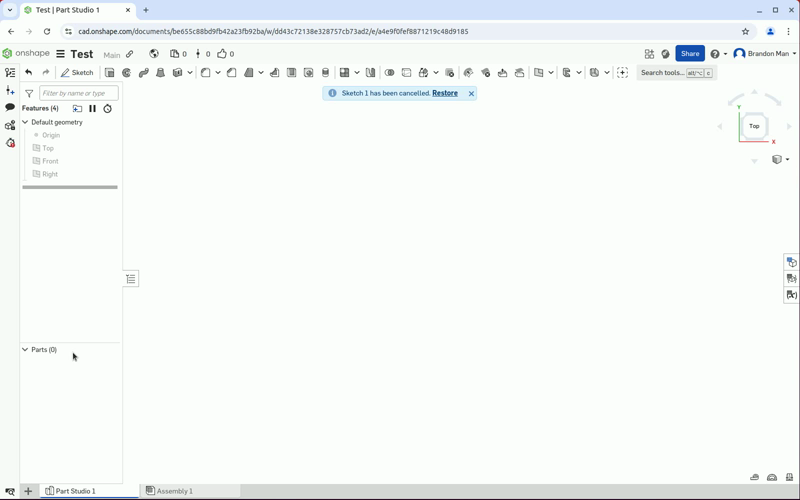
key(up)
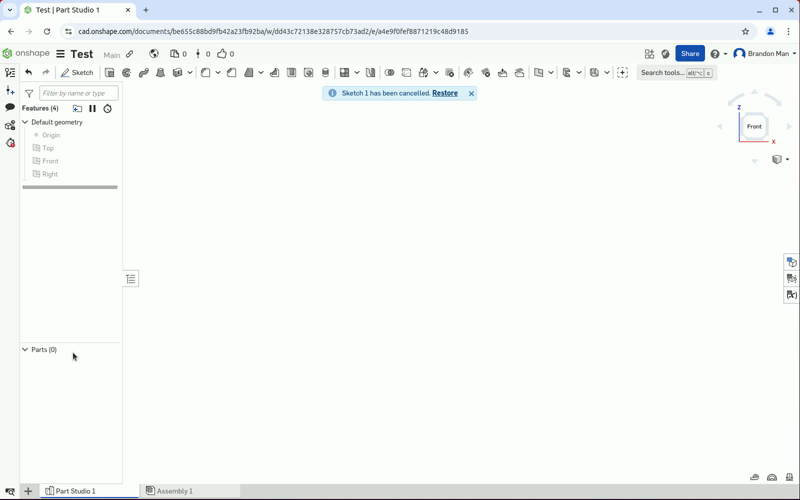
key_up(shift)
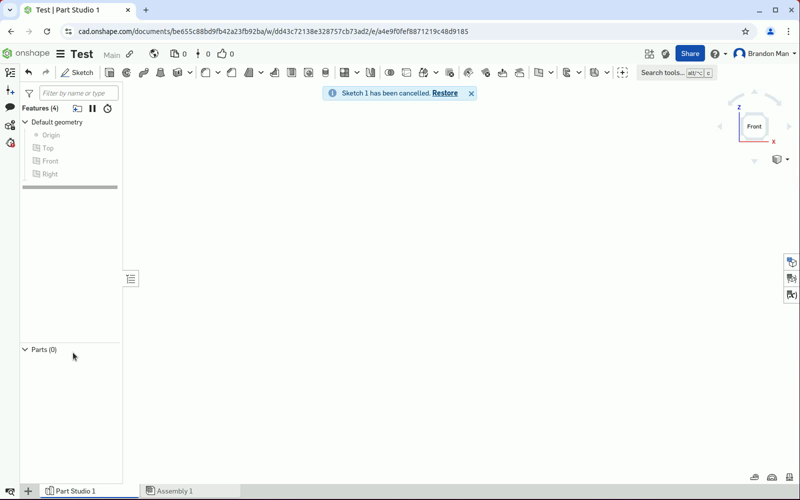
mouse_move(73, 352)
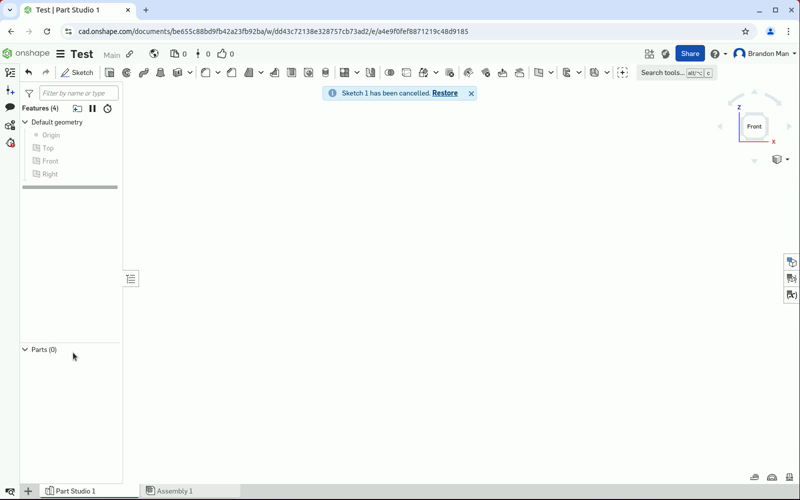
key(shift+y)
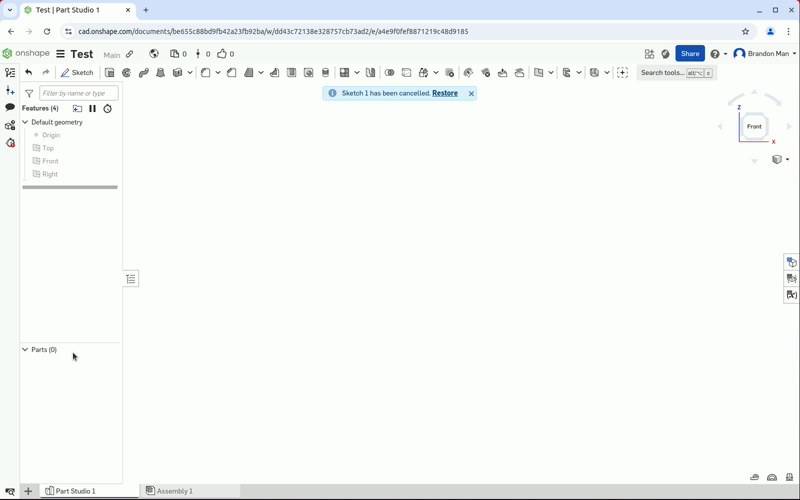
key(shift+s)
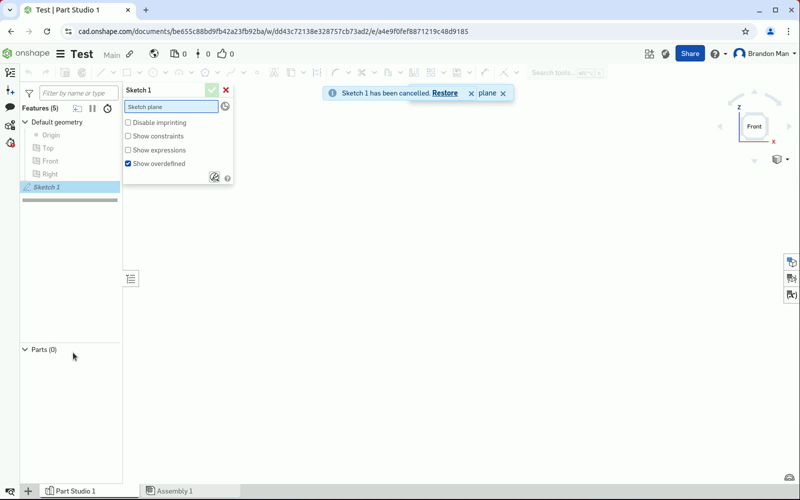
mouse_move(73, 163)
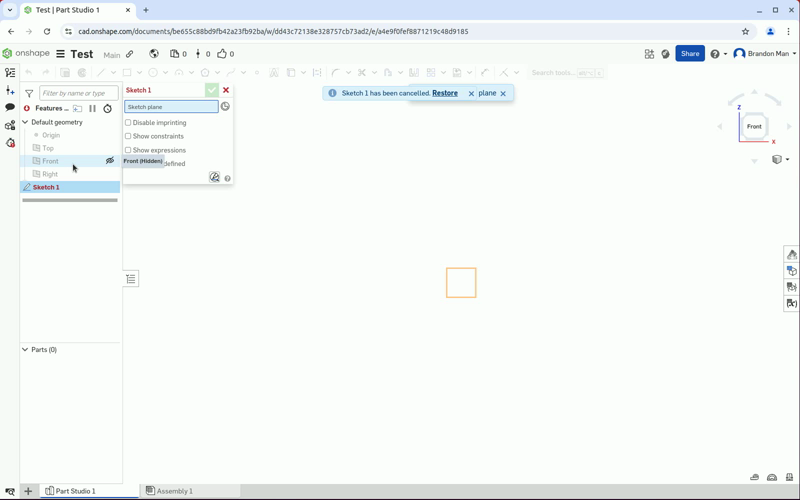
click(73, 163)
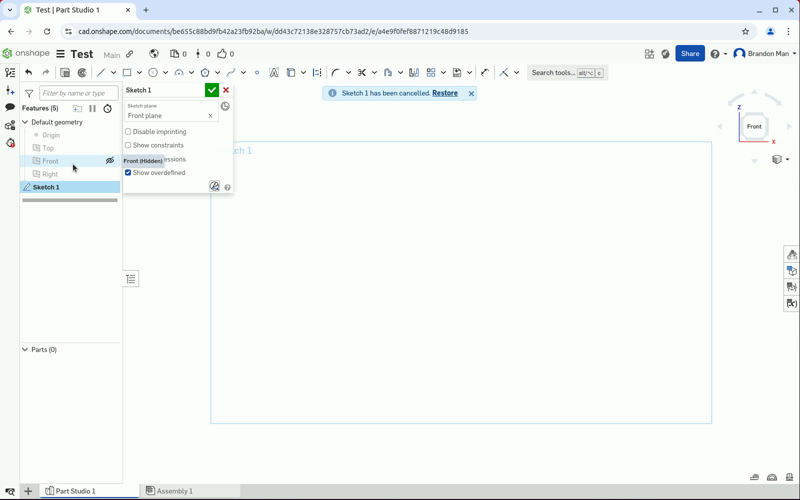
mouse_move(73, 352)
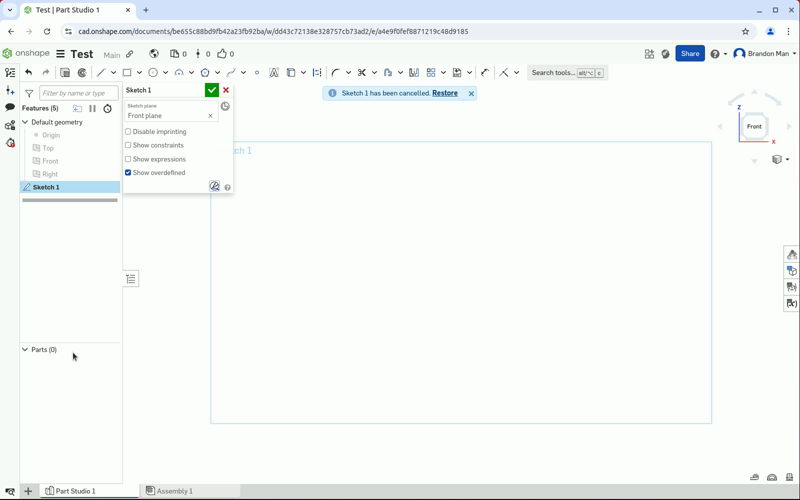
key(y)
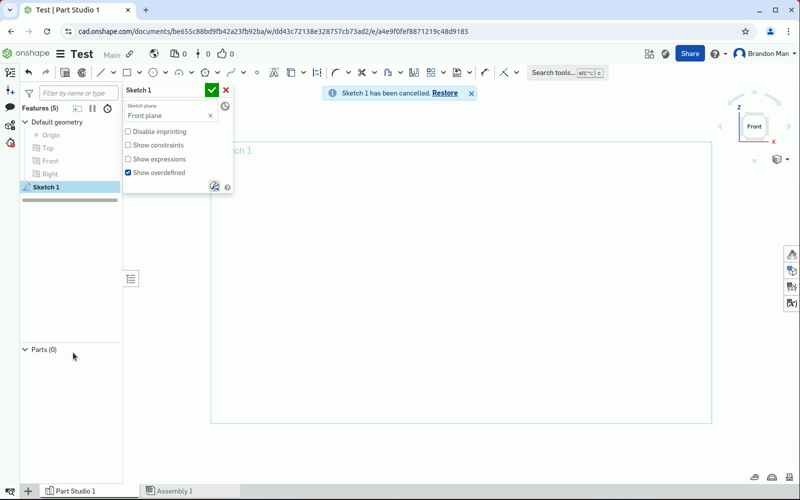
key(l)
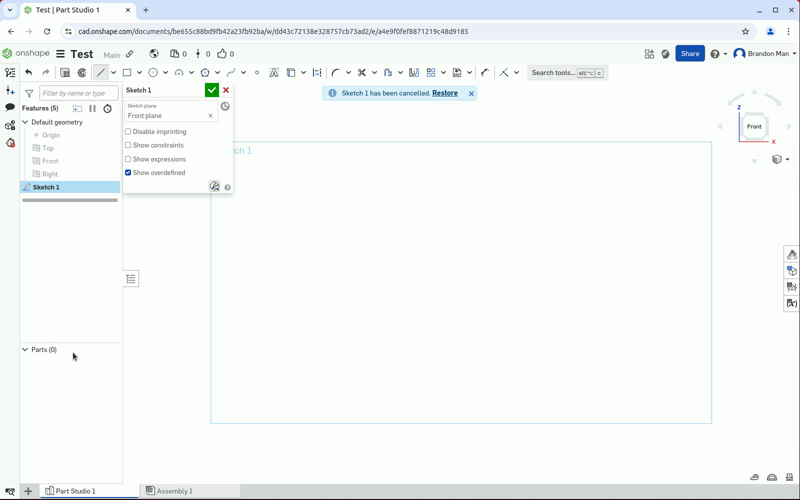
key_down(shift)
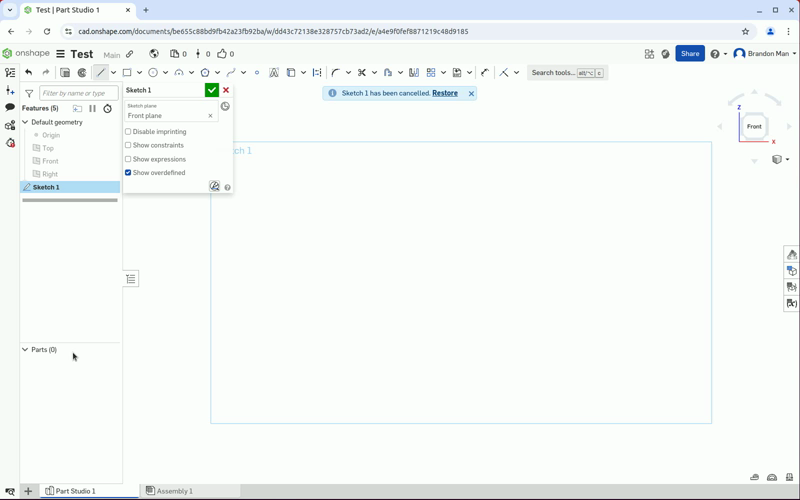
mouse_move(395, 314)
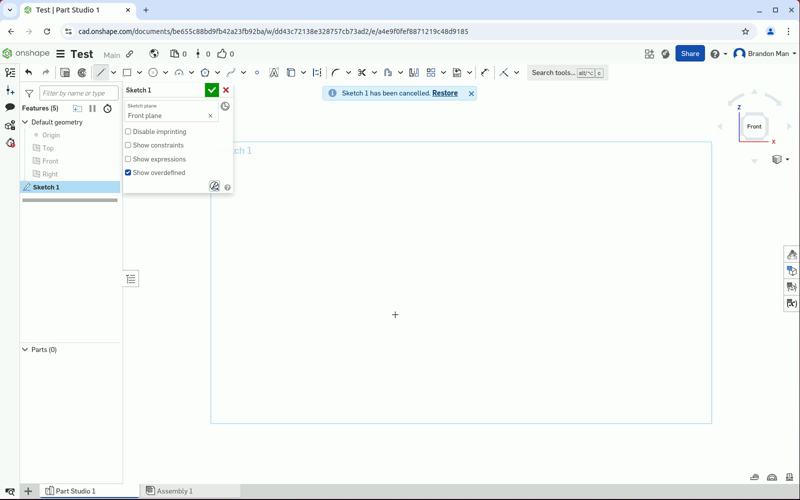
click(395, 314)
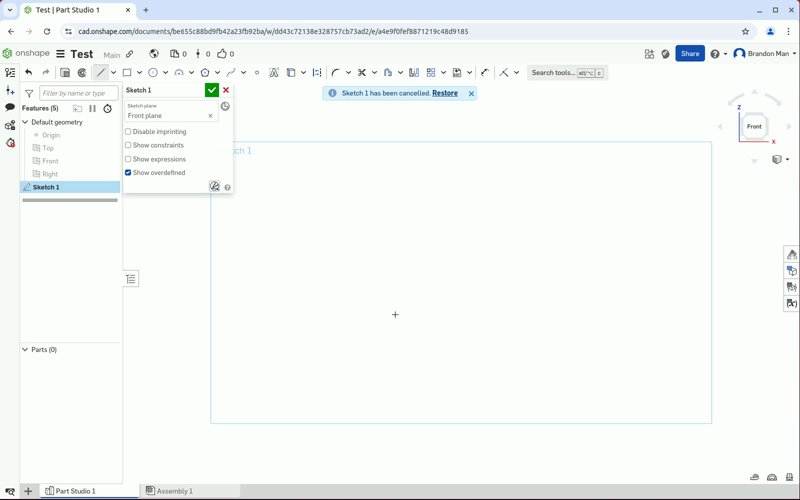
key_up(shift)
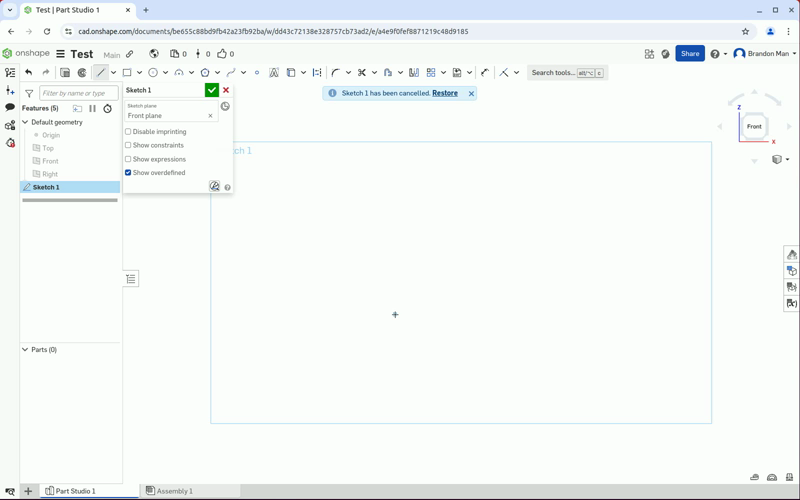
key_down(shift)
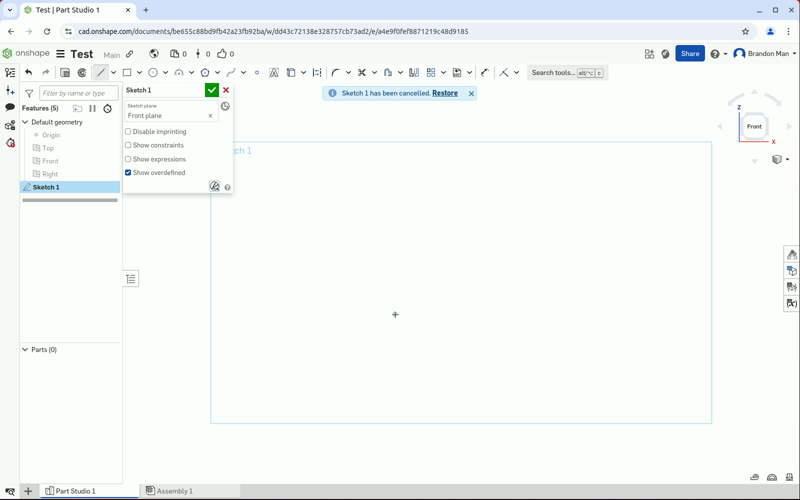
mouse_move(425, 314)
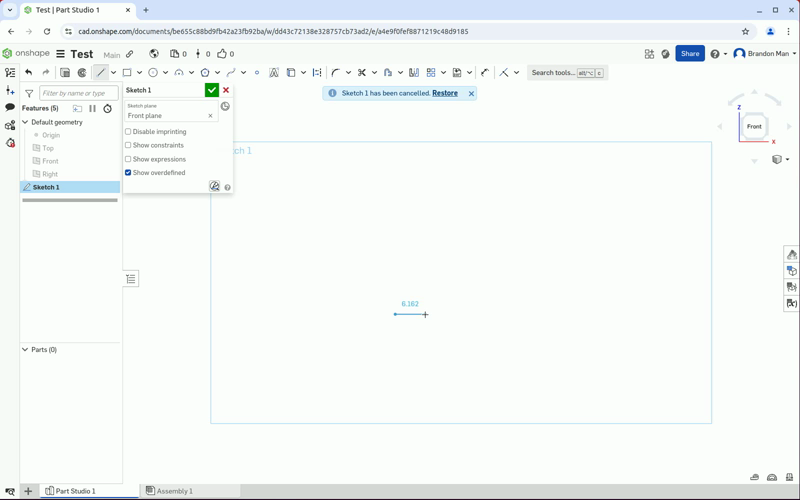
mouse_move(443, 314)
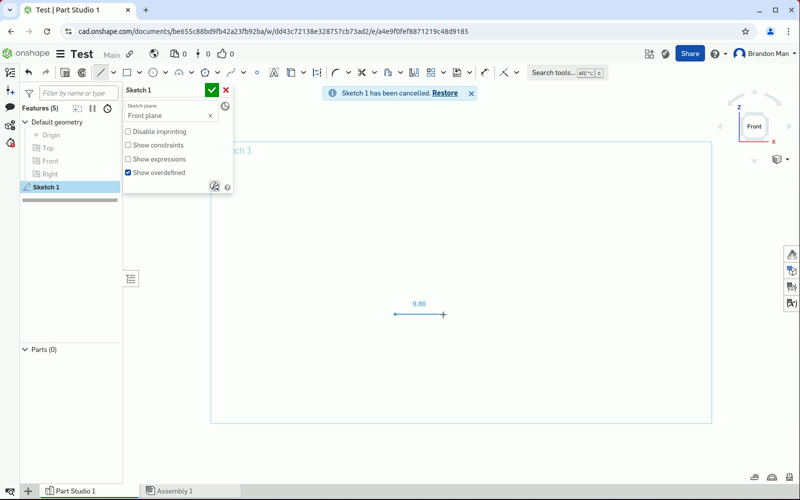
click(443, 314)
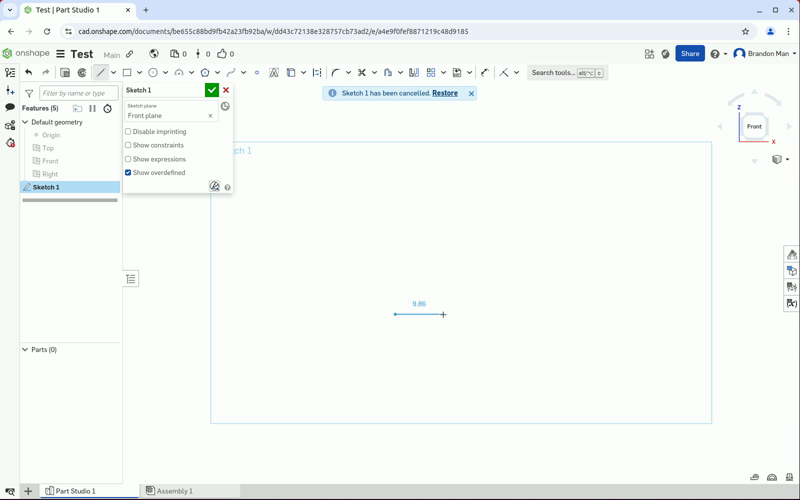
key_up(shift)
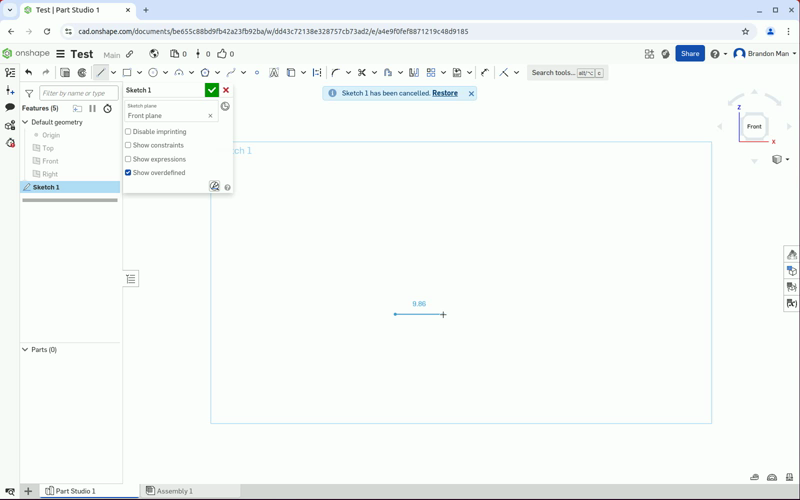
key_down(shift)
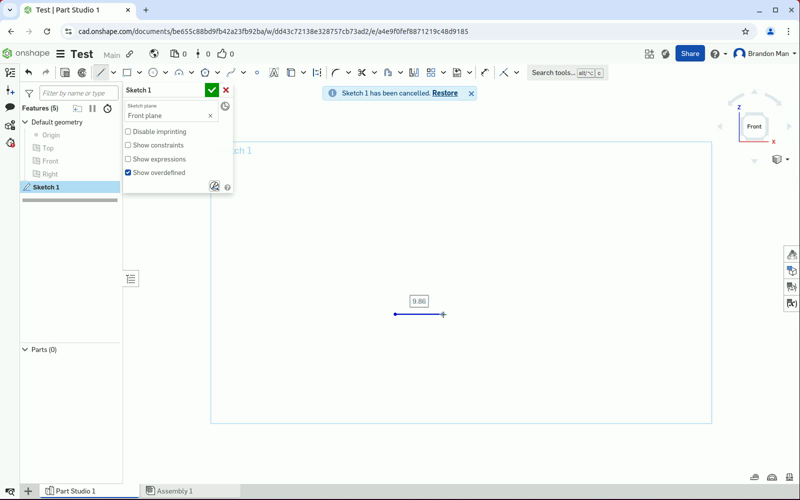
mouse_move(473, 314)
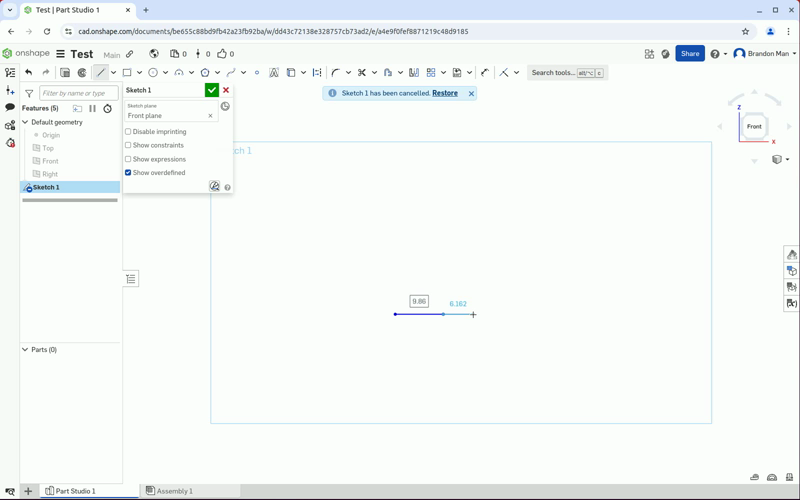
mouse_move(443, 256)
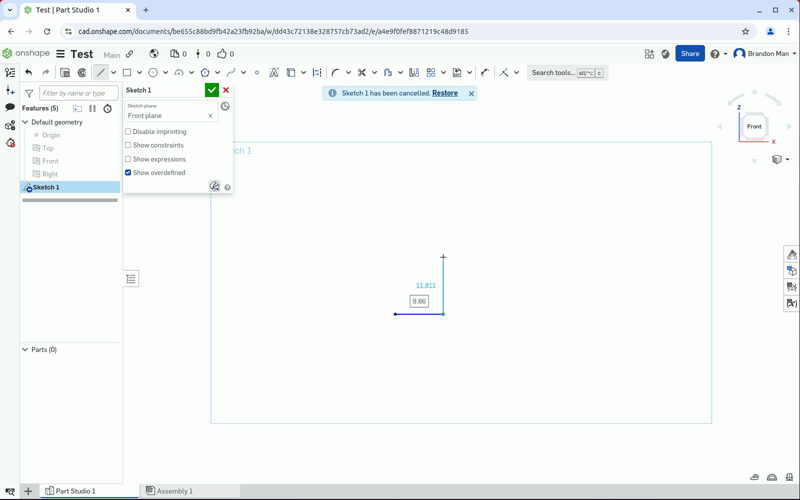
click(443, 256)
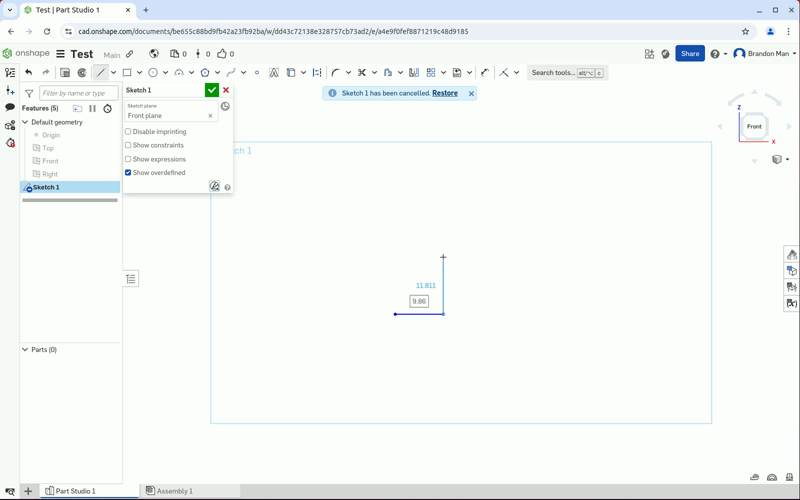
key_up(shift)
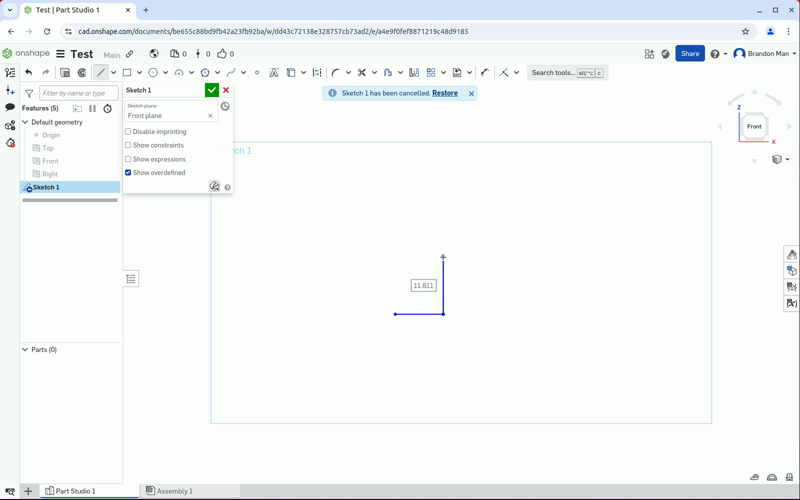
key_down(shift)
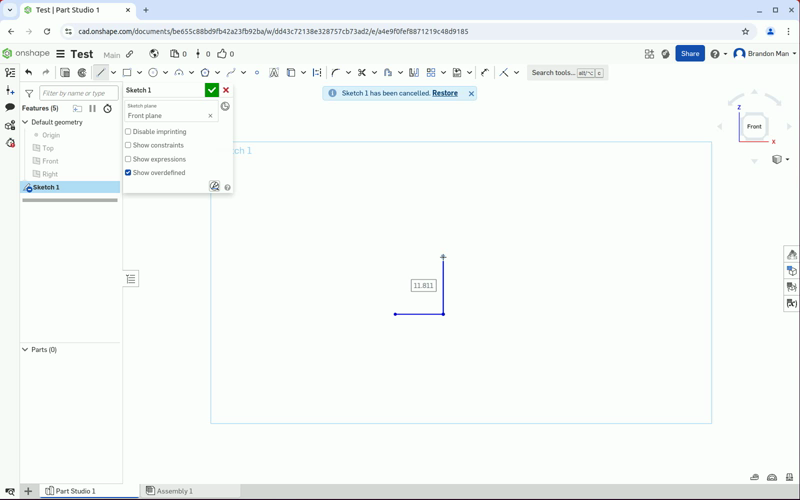
mouse_move(473, 256)
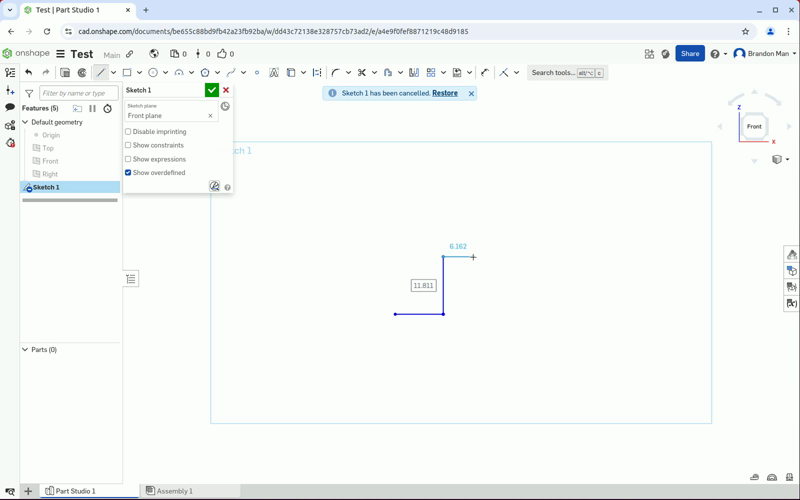
mouse_move(395, 256)
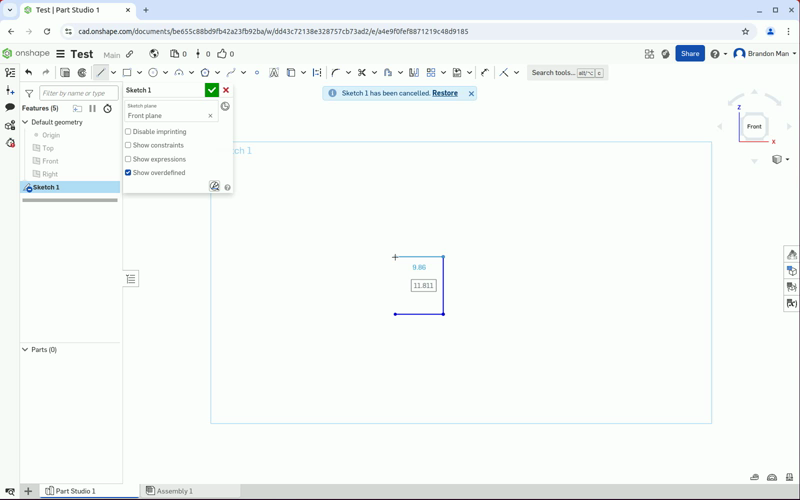
click(395, 256)
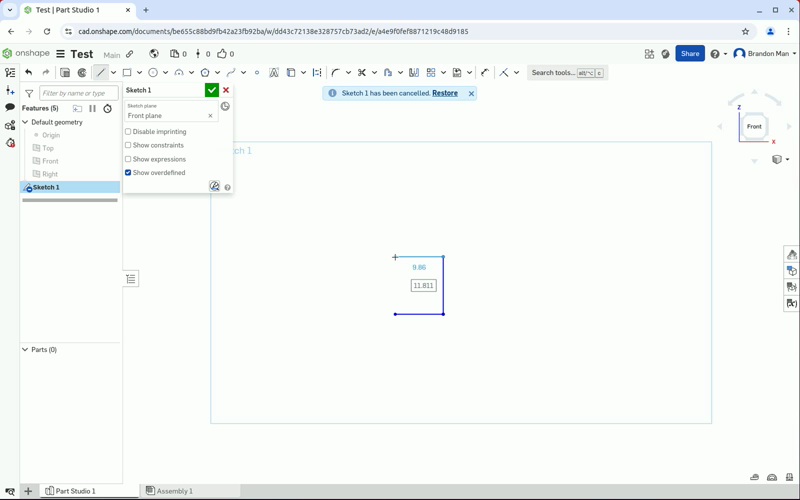
key_up(shift)
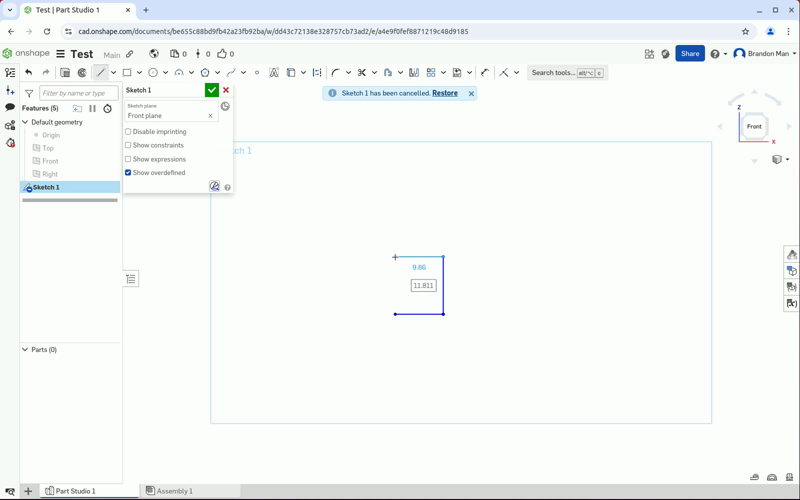
mouse_move(425, 256)
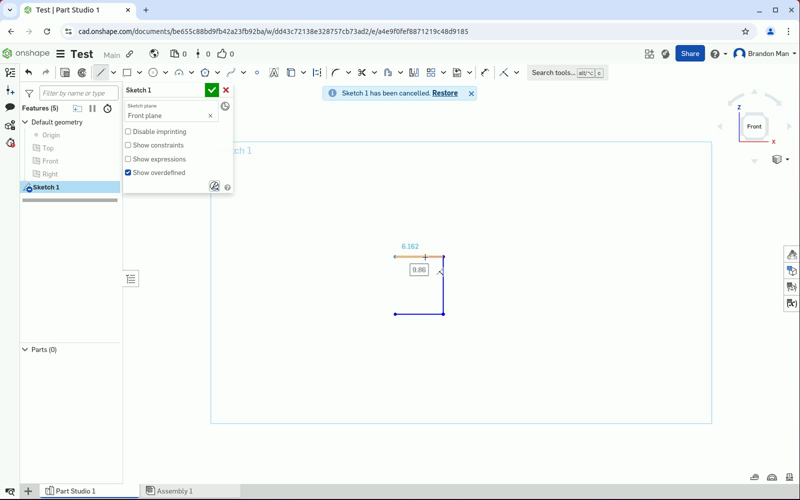
key_down(shift)
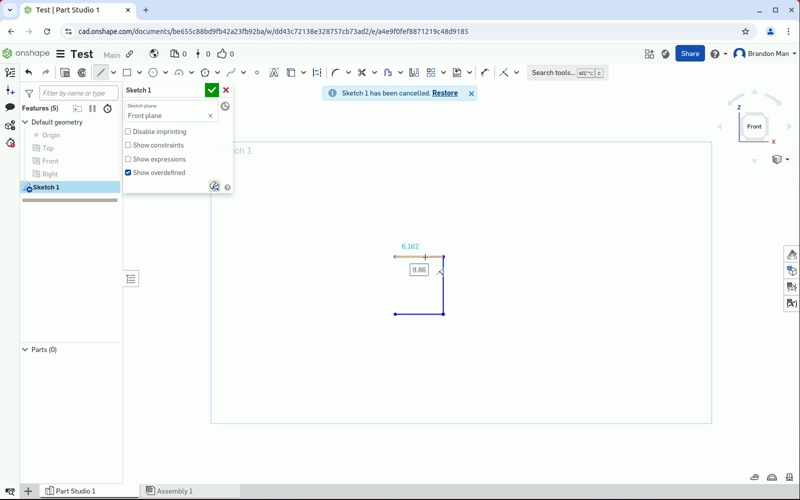
mouse_move(395, 314)
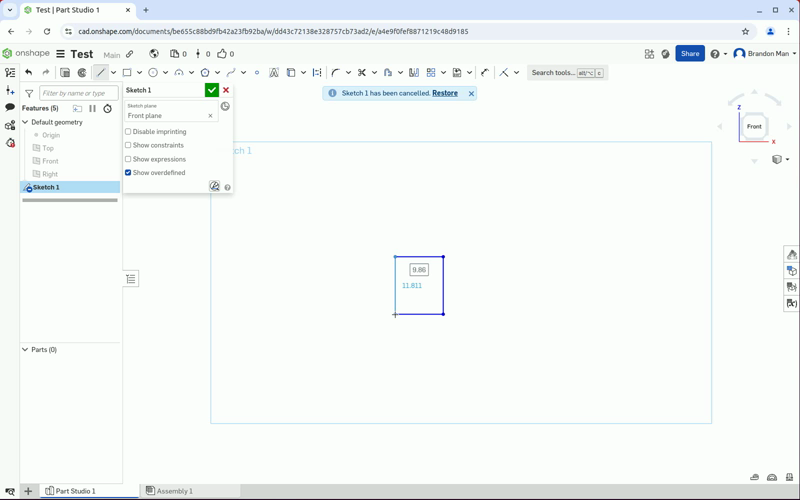
key_up(shift)
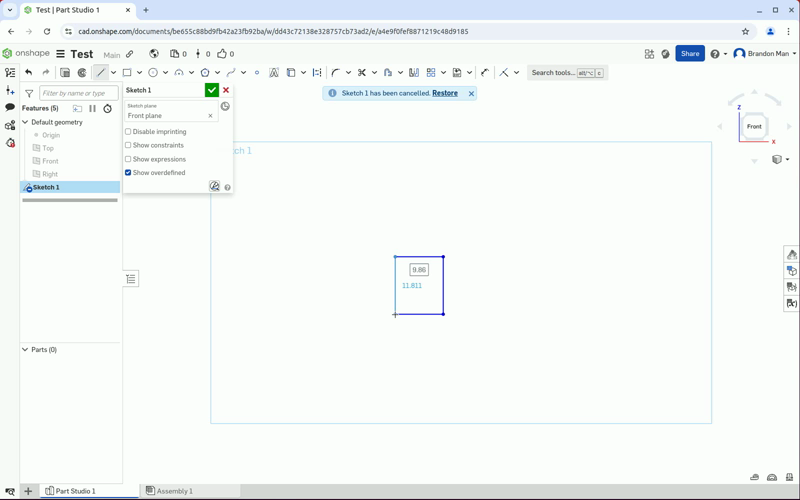
click(395, 314)
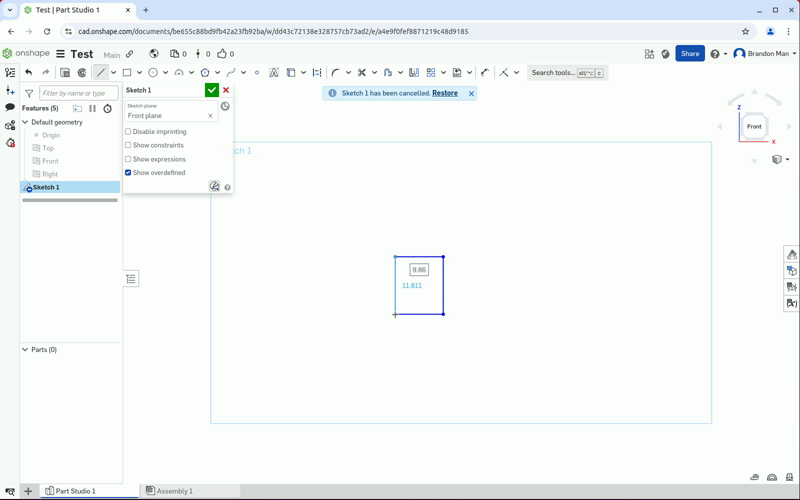
key(esc)
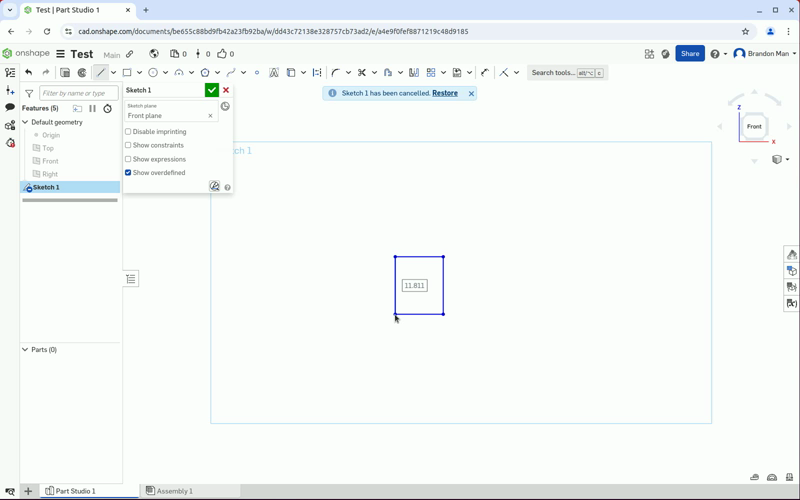
mouse_move(420, 309)
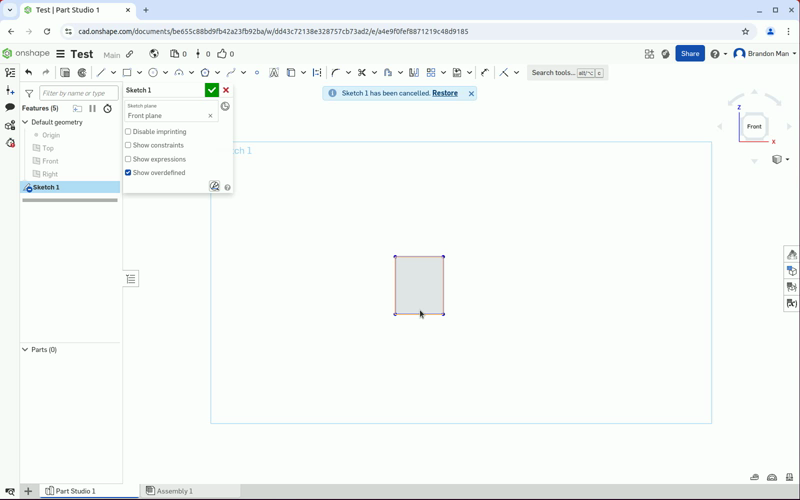
click(420, 309)
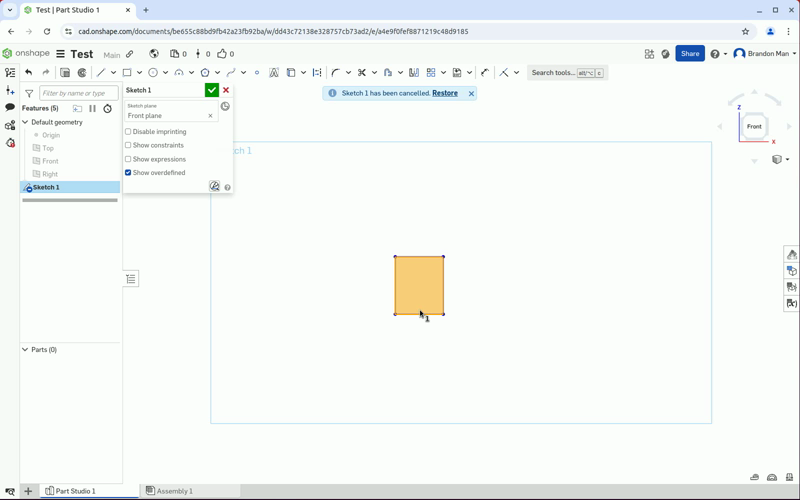
mouse_move(73, 352)
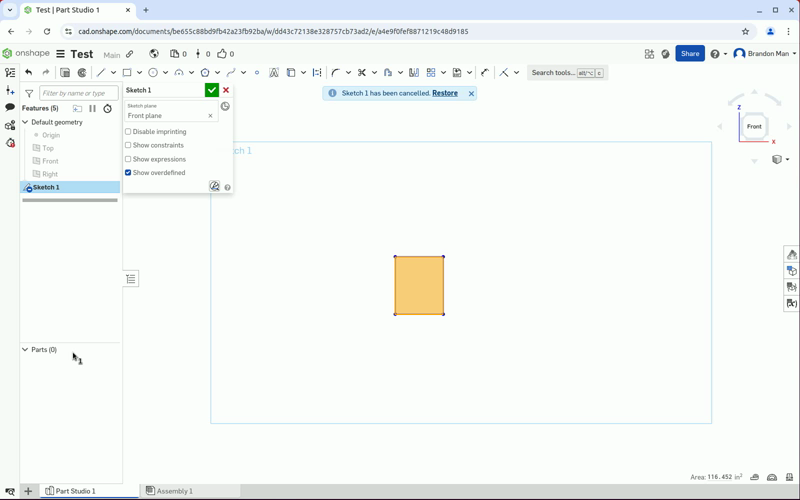
key(shift+y)
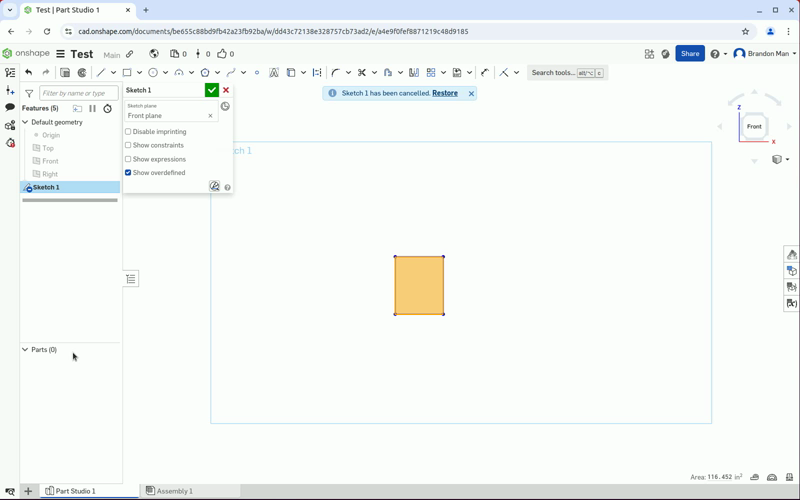
key(shift+e)
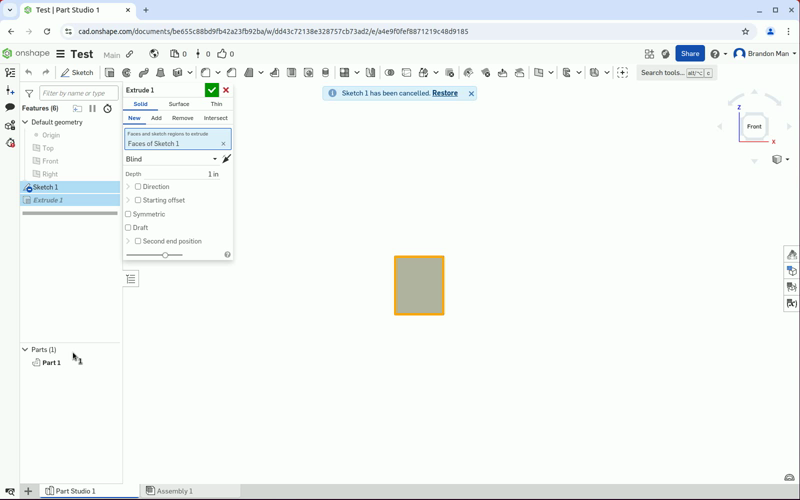
mouse_move(143, 106)
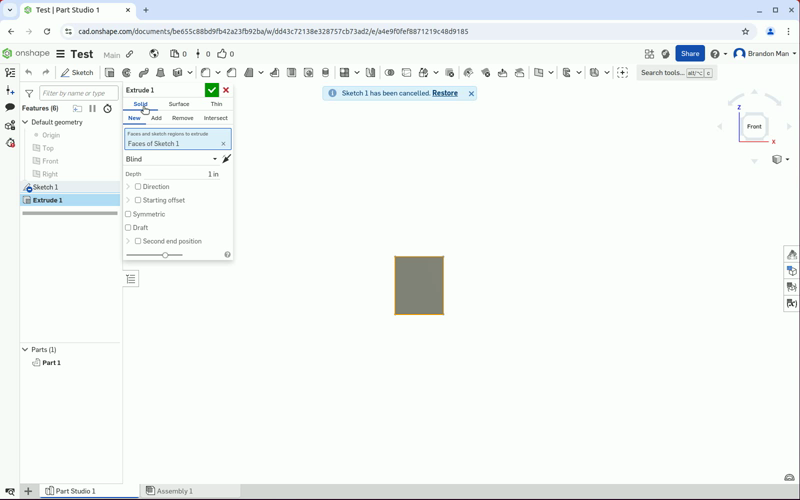
click(143, 106)
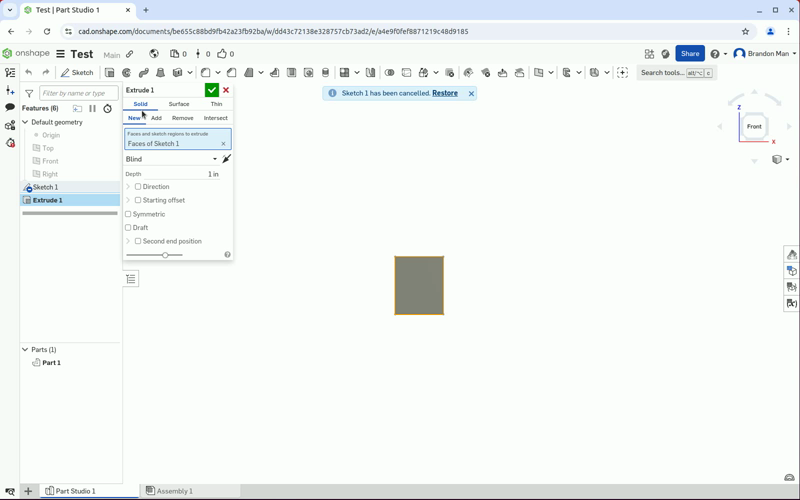
mouse_move(137, 120)
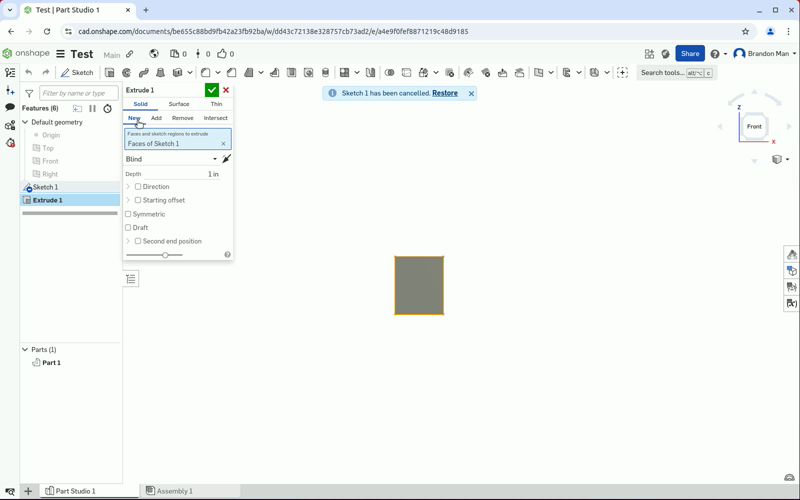
click(137, 120)
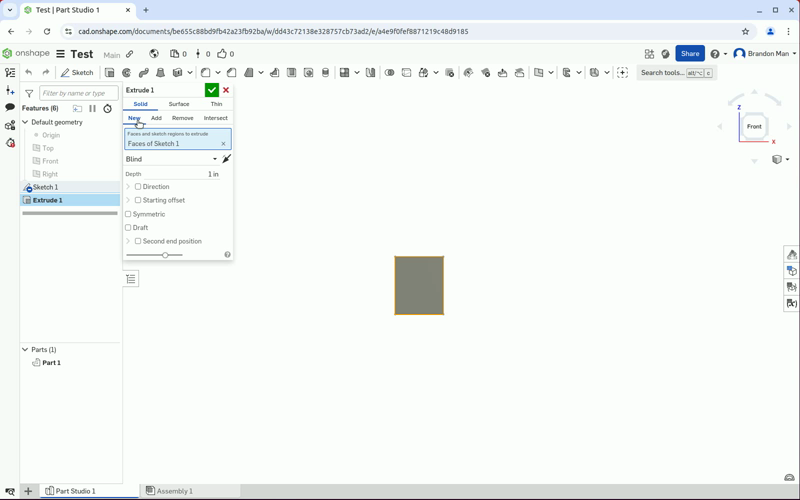
key(tab, 4)
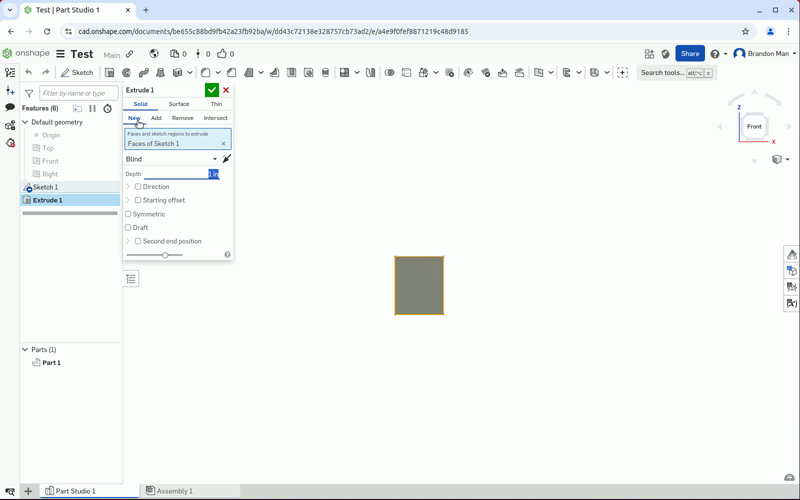
text(12.276)
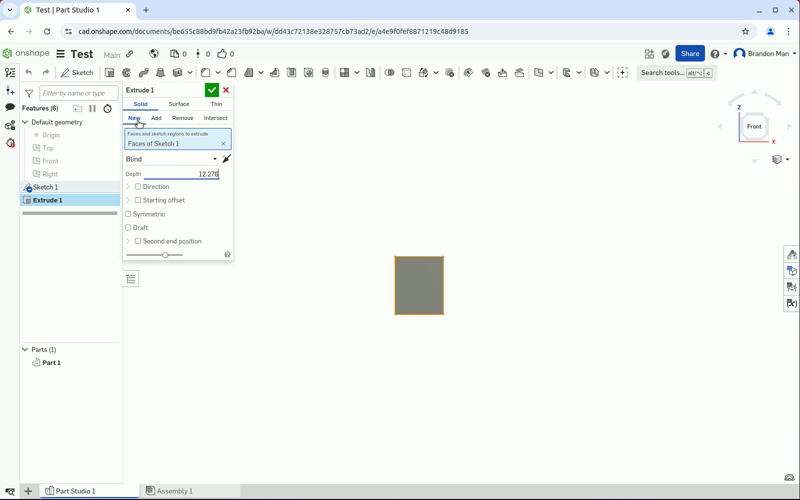
key(enter)
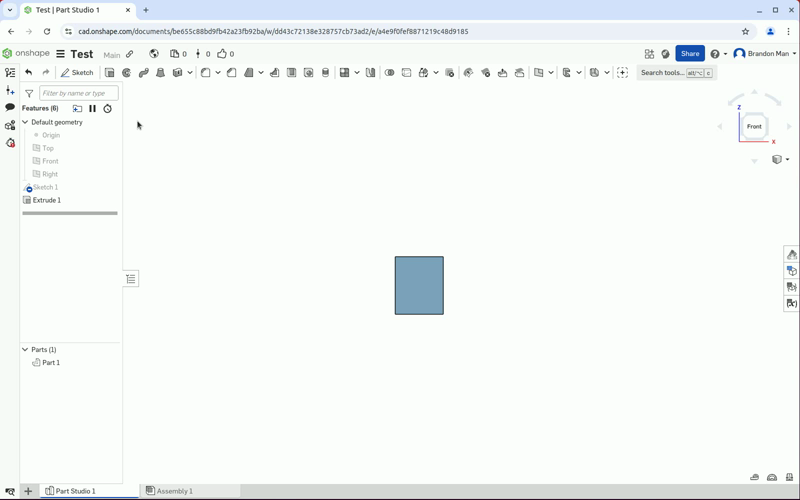
key(shift+h)
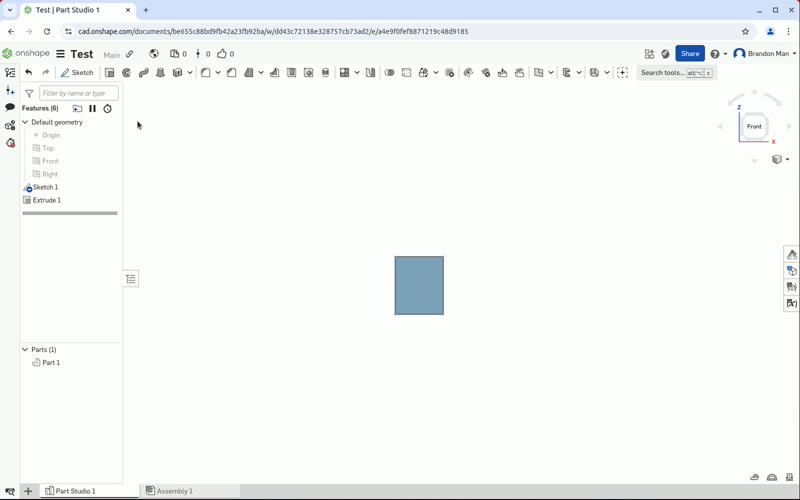
key(shift+h)
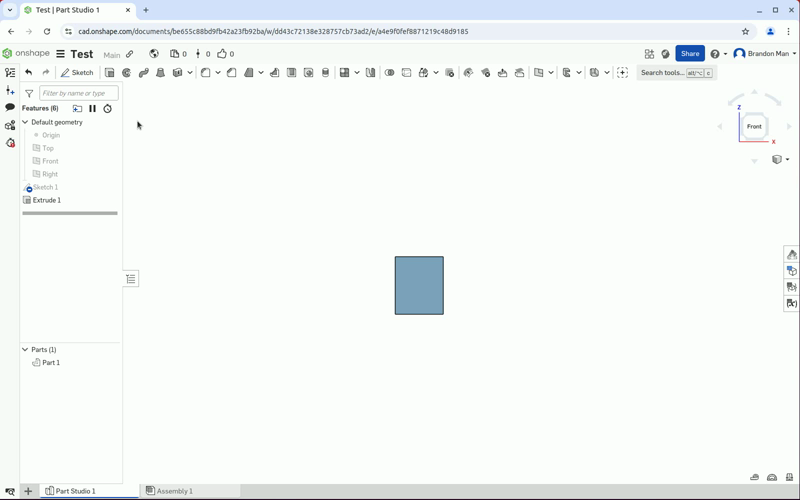
mouse_move(73, 189)
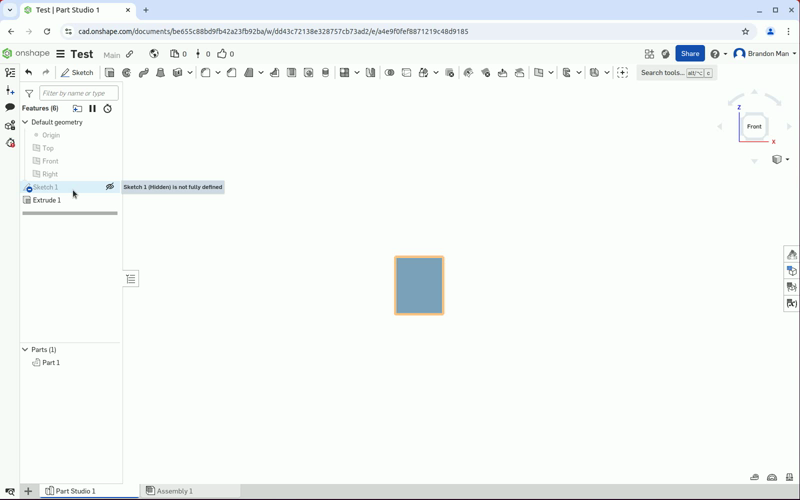
click(73, 189)
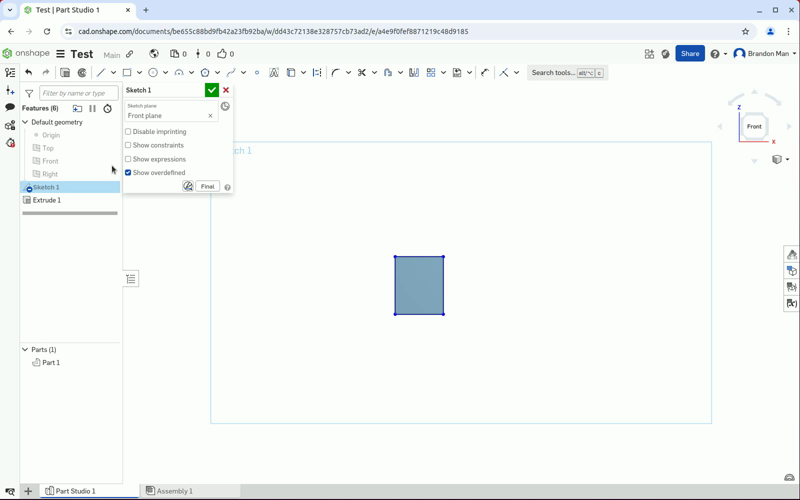
mouse_move(229, 92)
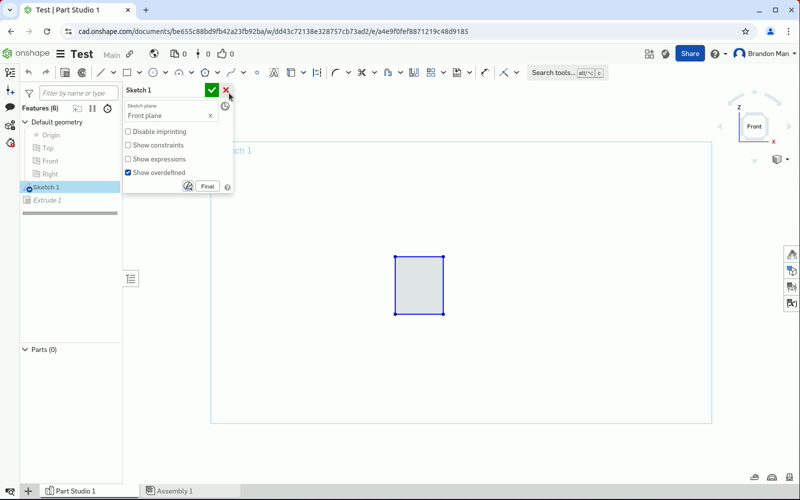
click(229, 92)
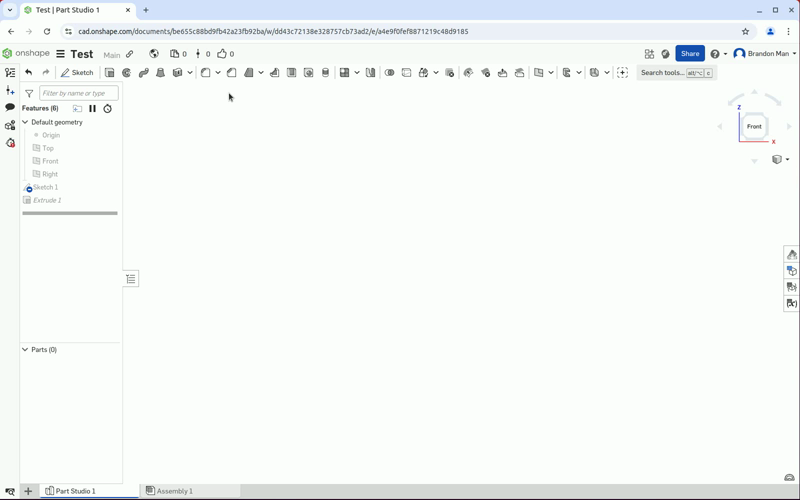
mouse_move(73, 352)
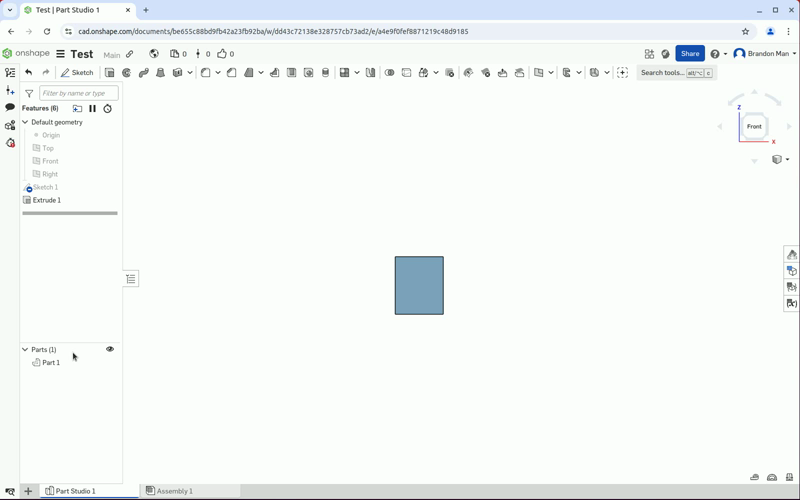
key(y)
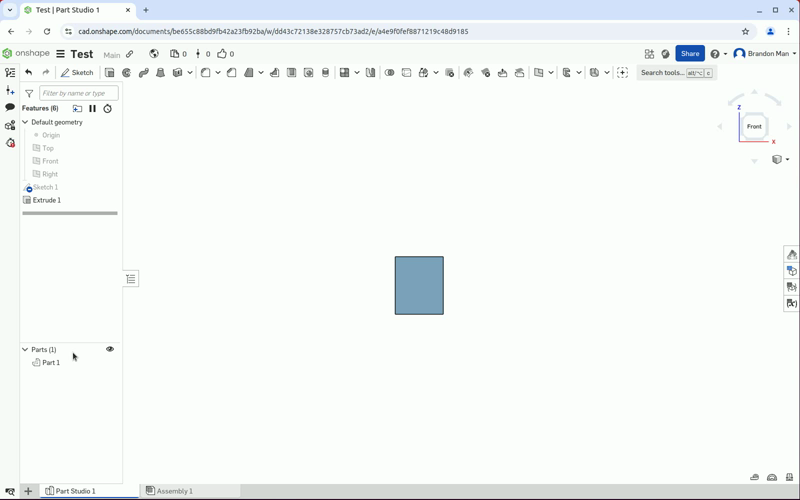
key(shift+p)
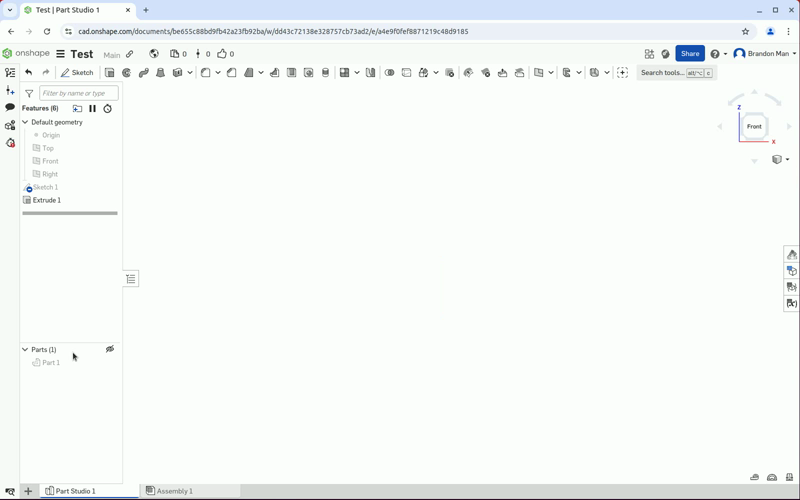
key(space)
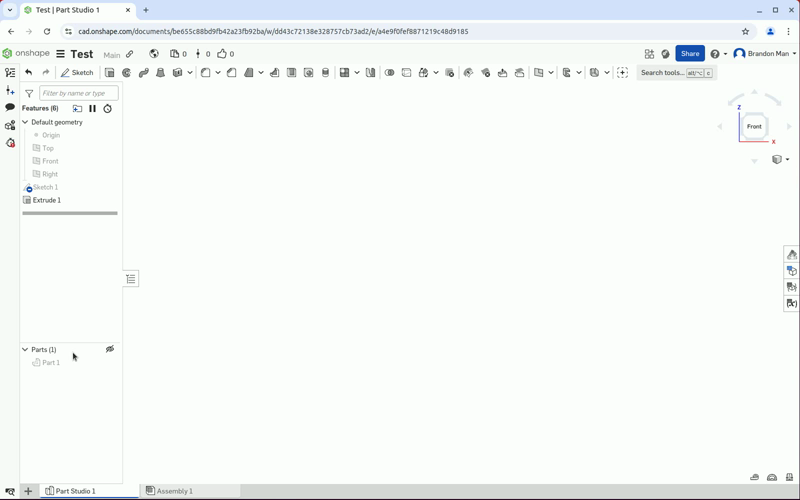
key_down(shift)
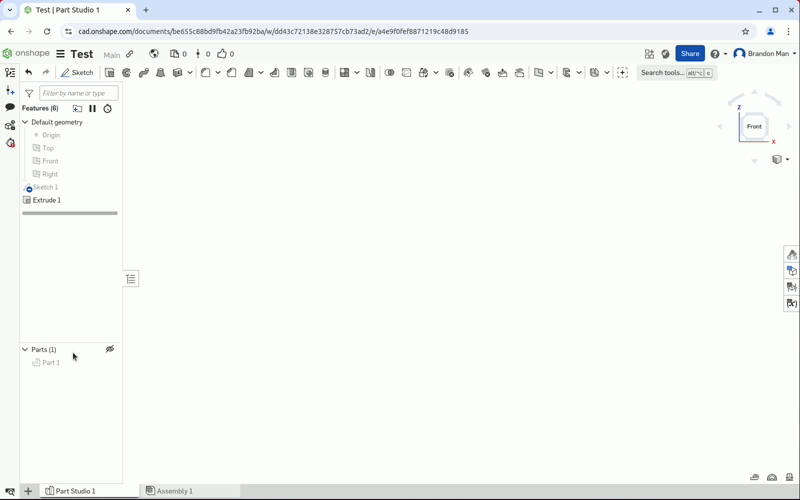
key(left)
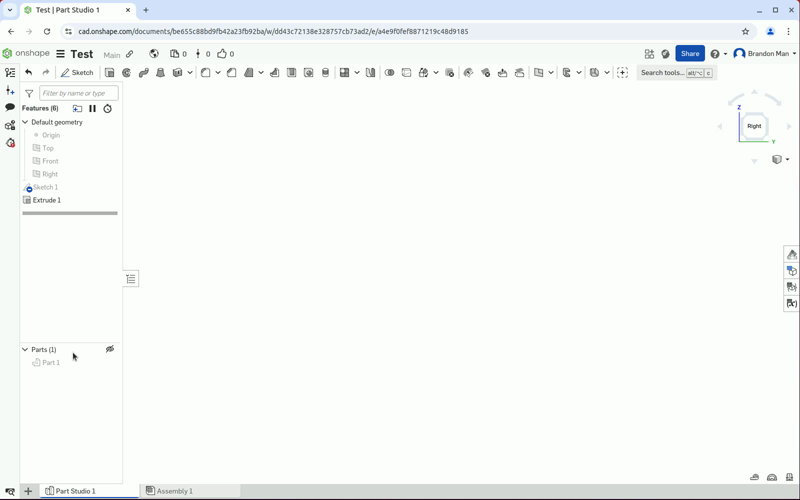
key_up(shift)
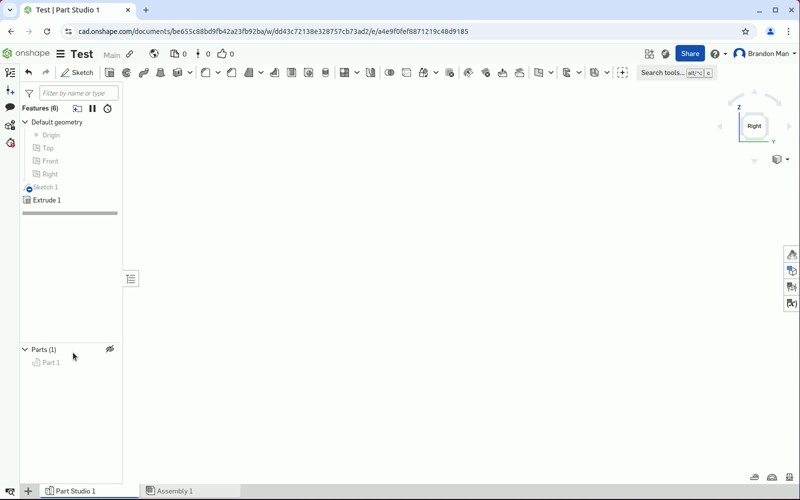
mouse_move(73, 352)
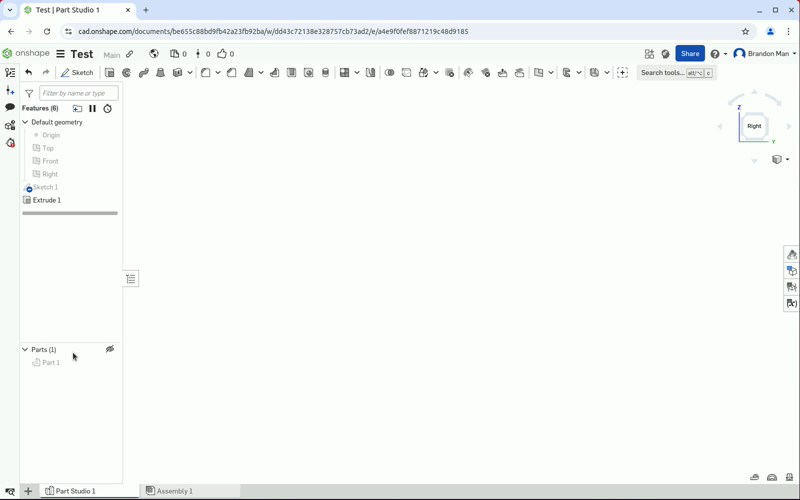
key(shift+y)
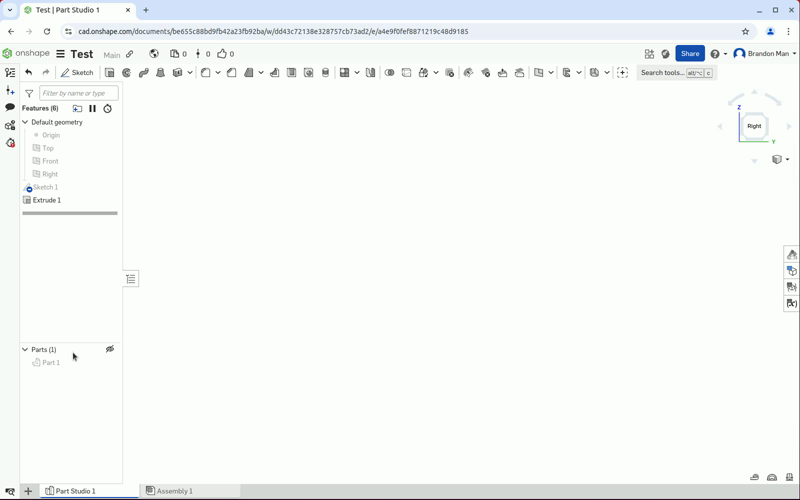
key(shift+s)
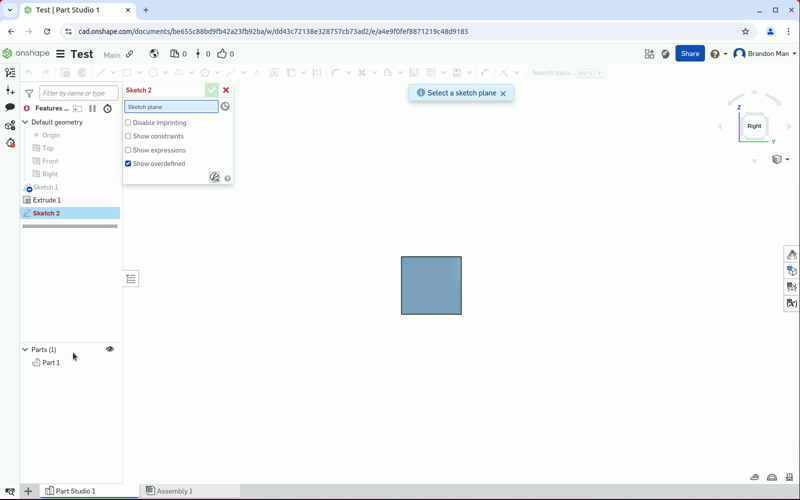
mouse_move(73, 176)
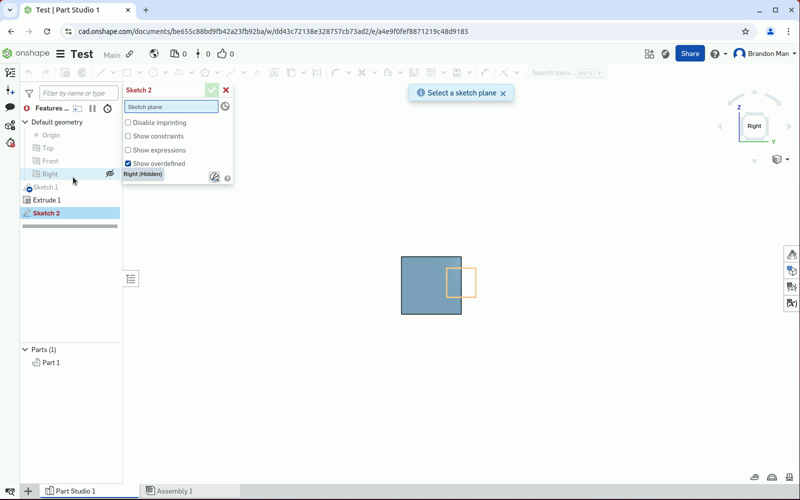
click(73, 176)
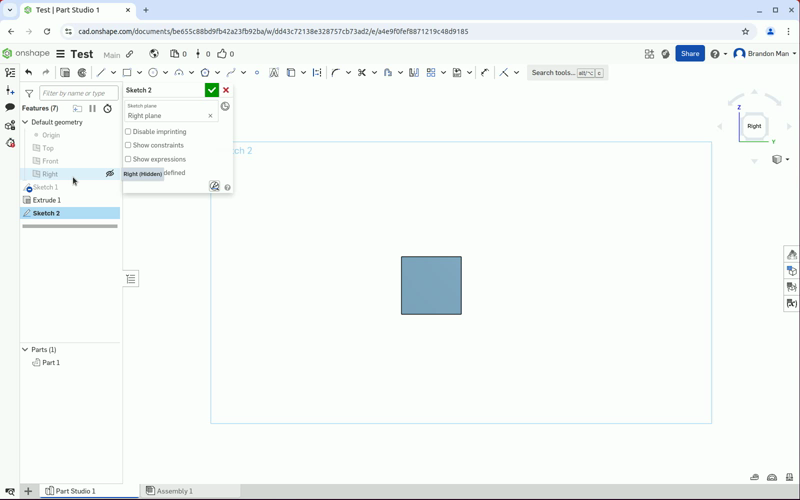
mouse_move(73, 352)
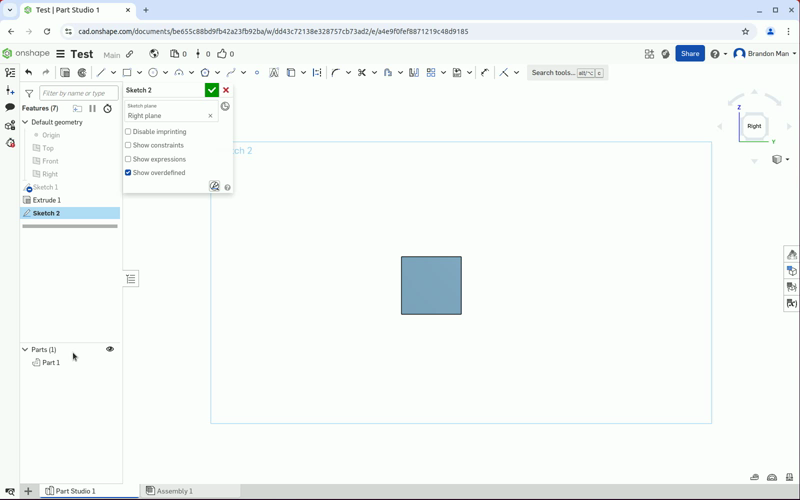
key(y)
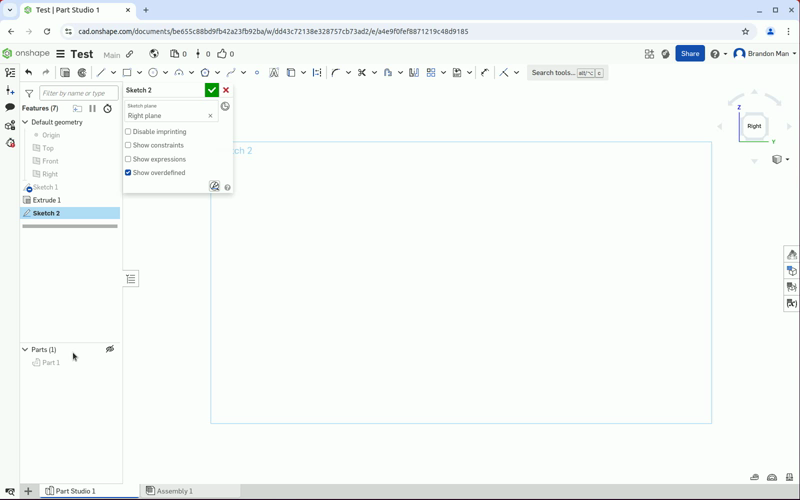
key(c)
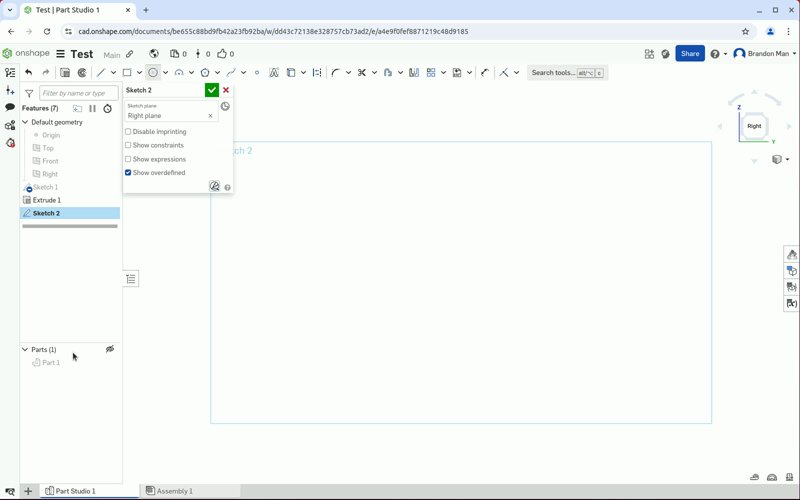
key_down(shift)
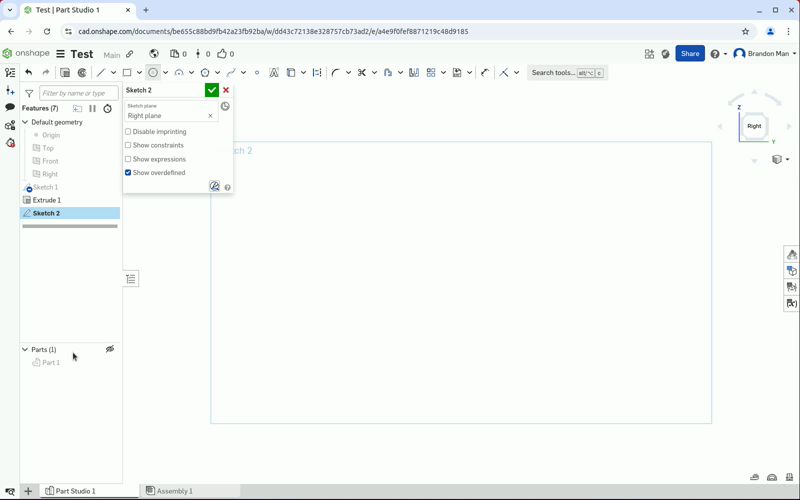
mouse_move(546, 280)
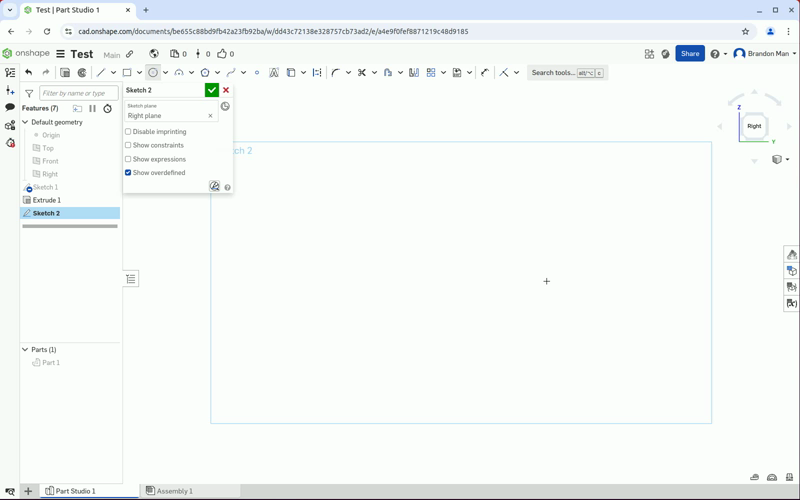
click(546, 280)
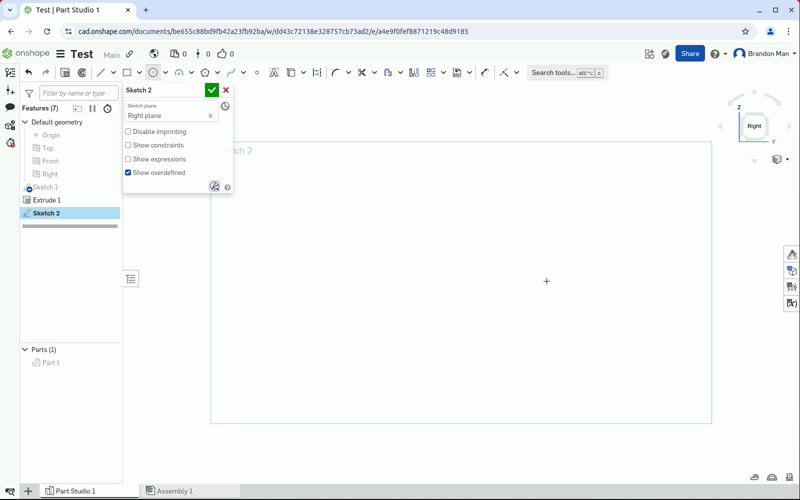
key_up(shift)
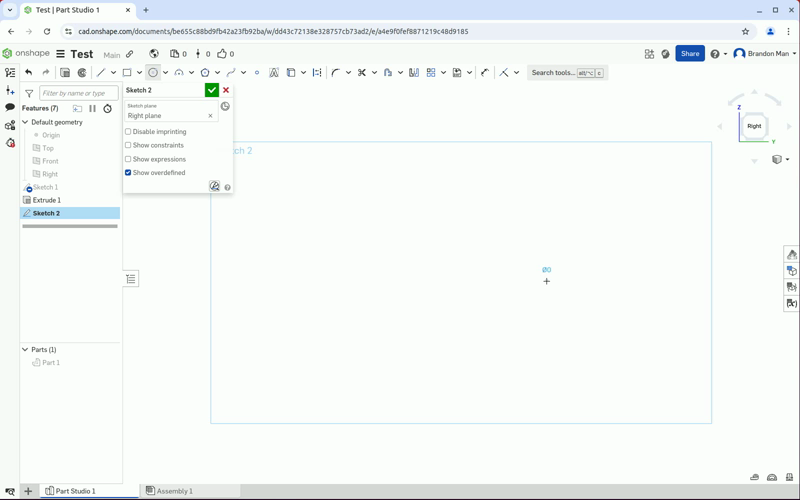
mouse_move(573, 280)
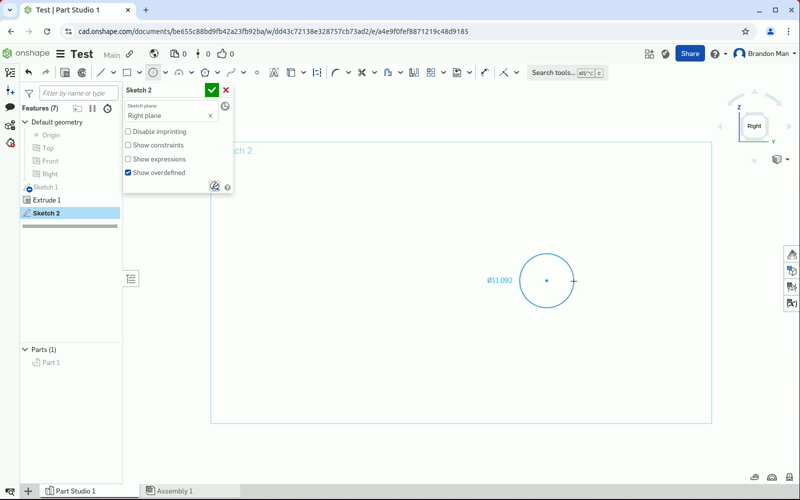
click(573, 280)
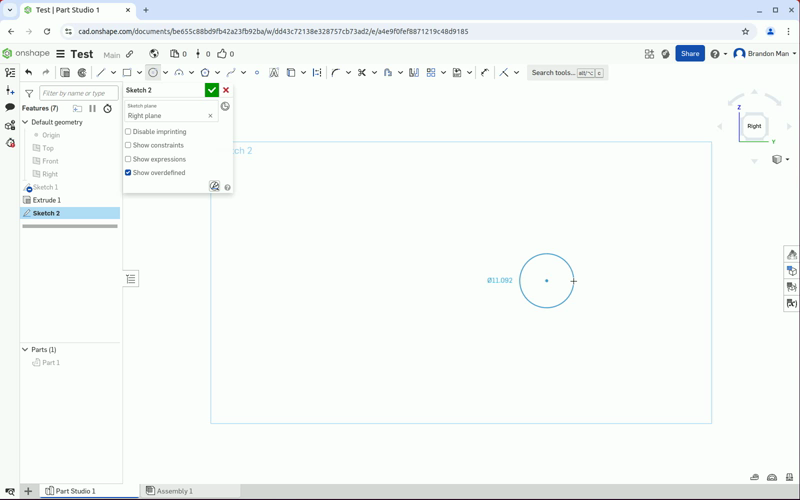
key(esc)
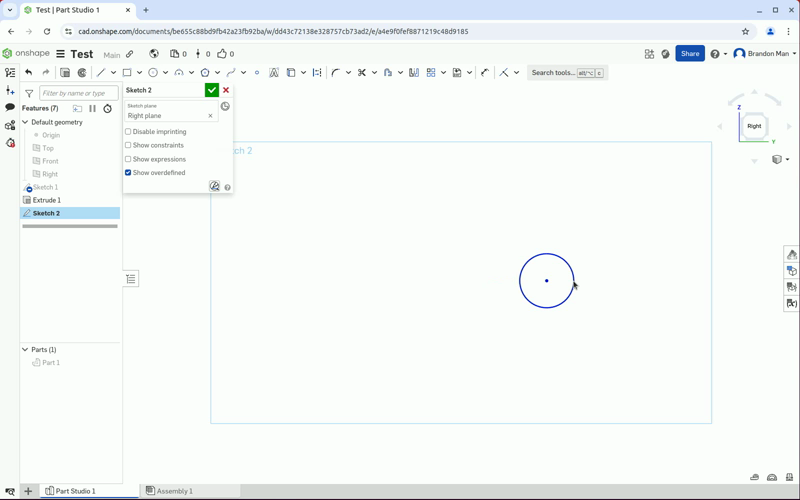
mouse_move(542, 281)
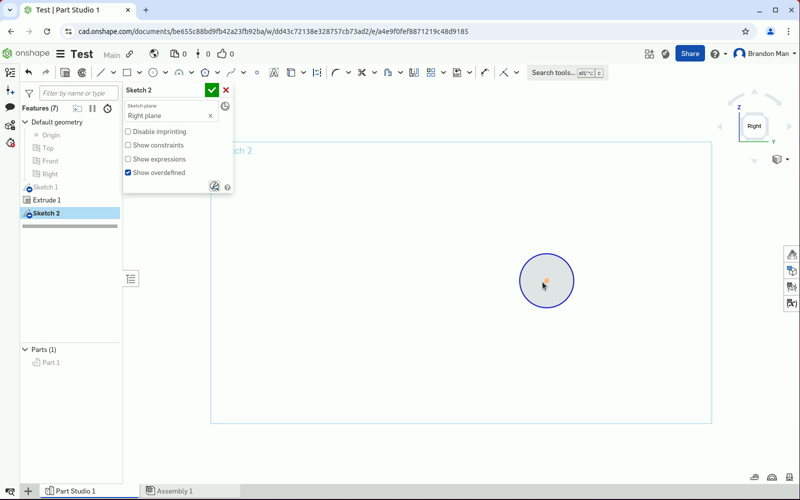
click(542, 281)
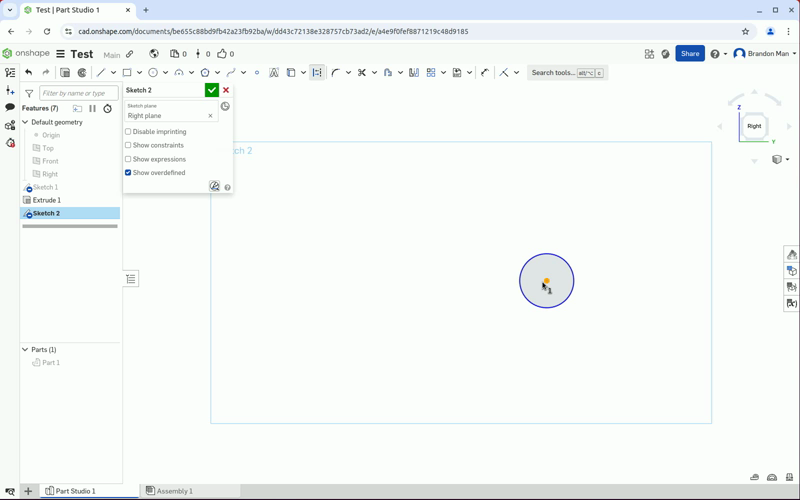
mouse_move(73, 352)
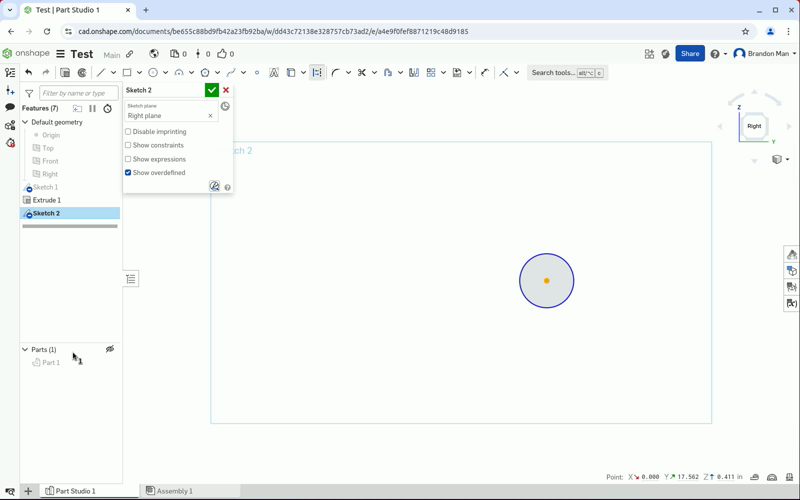
key(shift+y)
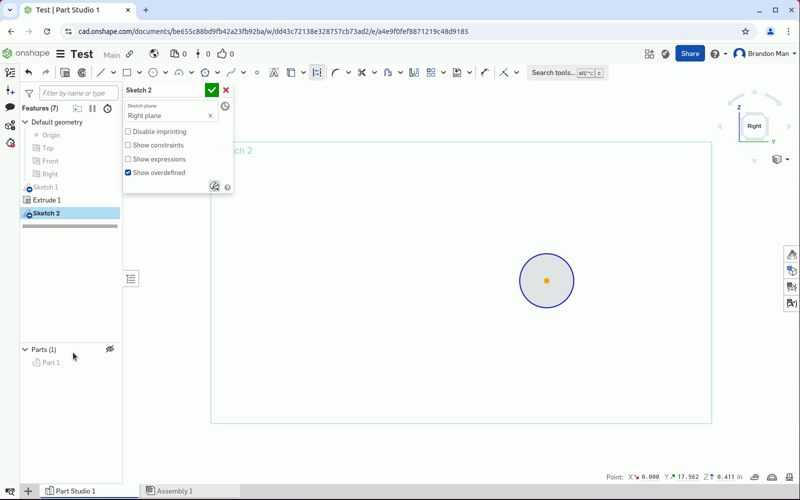
key(shift+e)
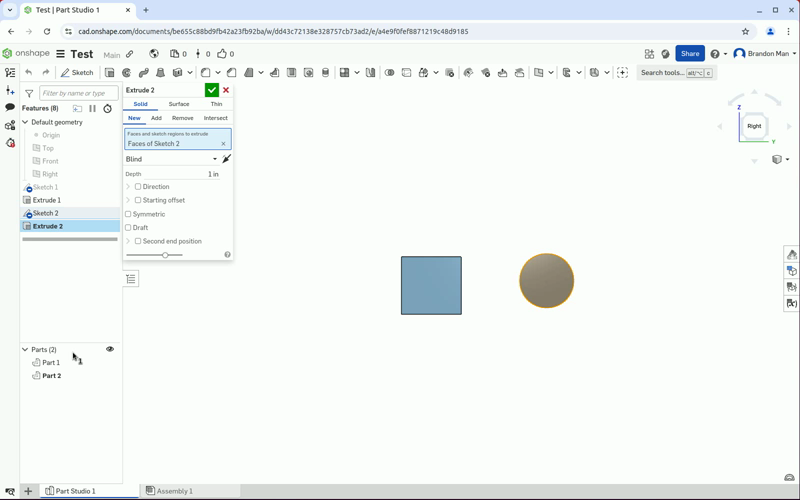
mouse_move(143, 106)
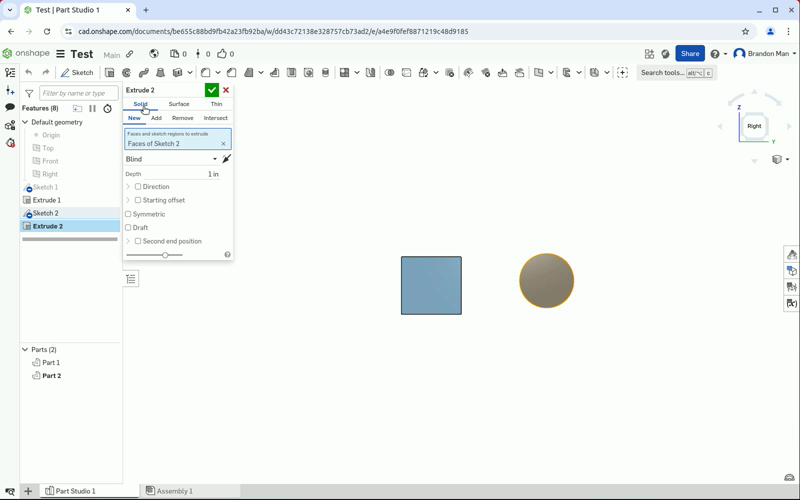
click(143, 106)
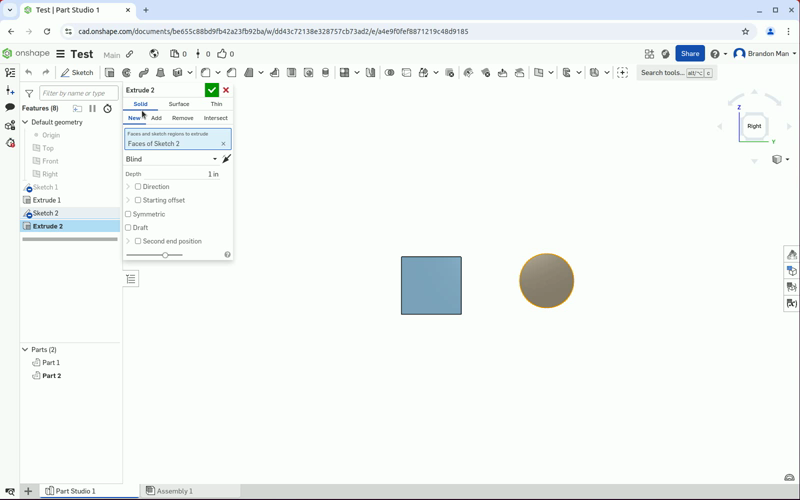
mouse_move(137, 120)
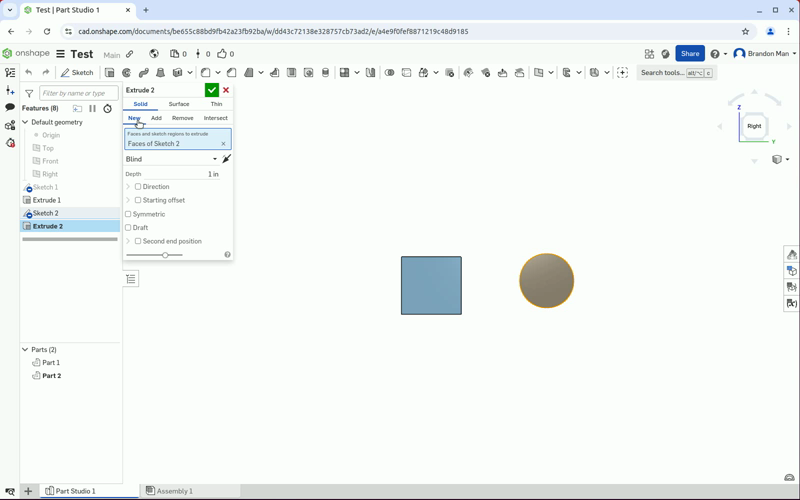
click(137, 120)
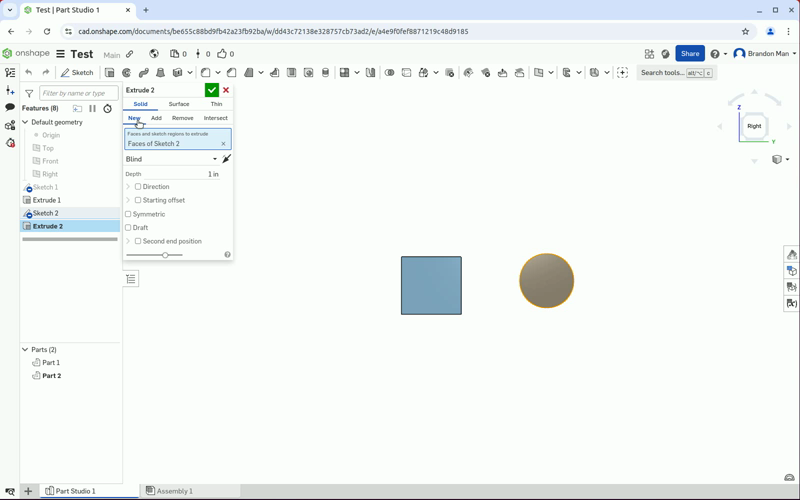
key(tab, 4)
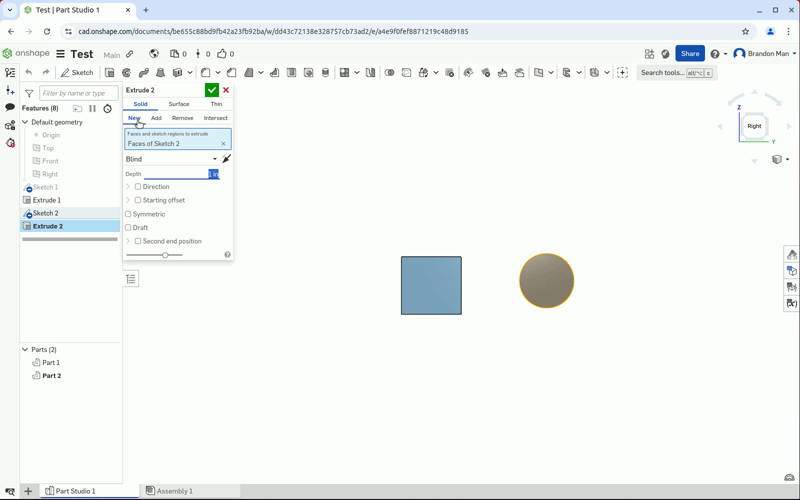
text(12.276)
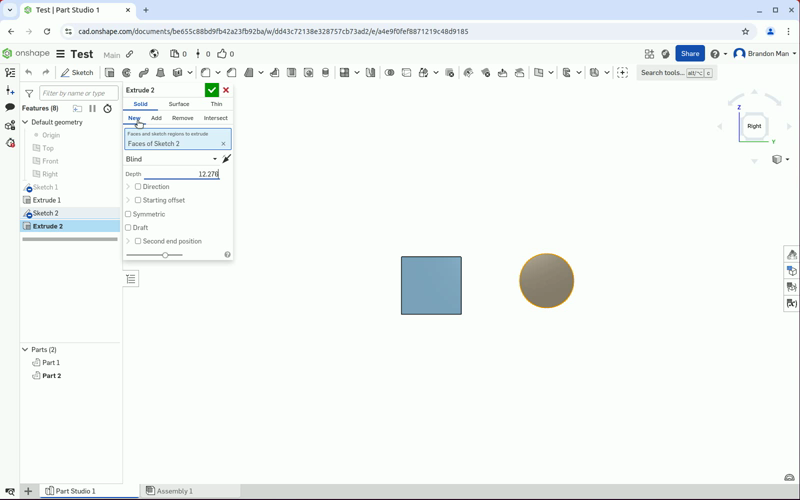
key(enter)
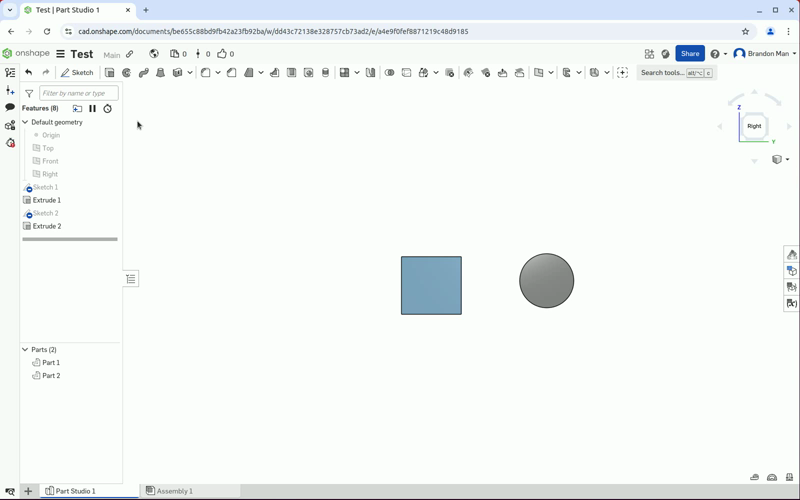
key(shift+h)
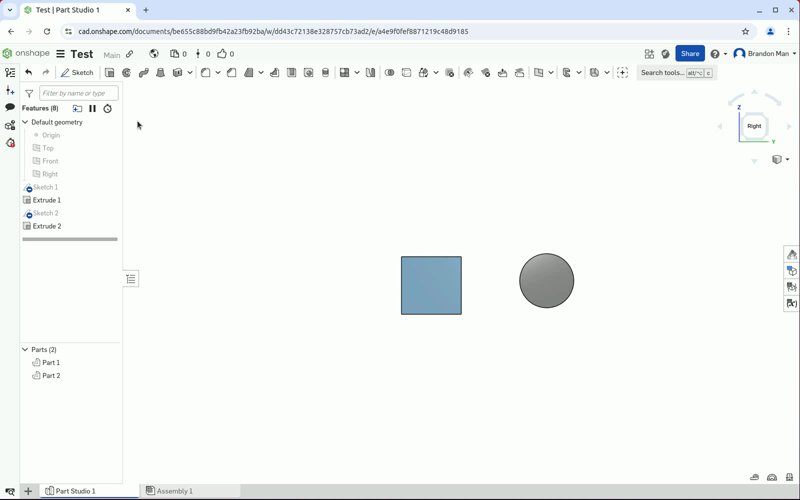
key(shift+h)
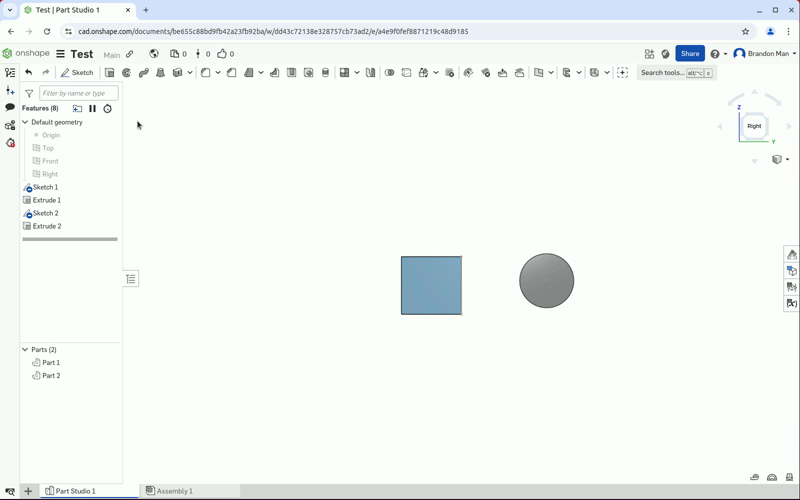
key(shift+7)
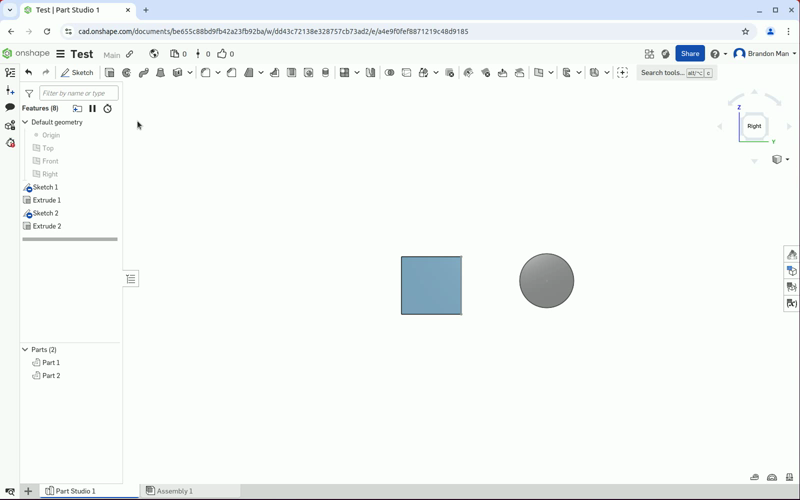
key(right, 2)
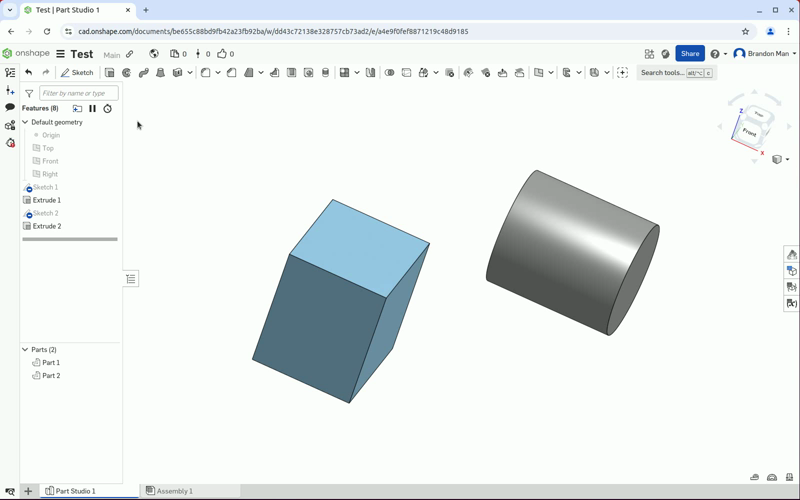
key(down, 2)
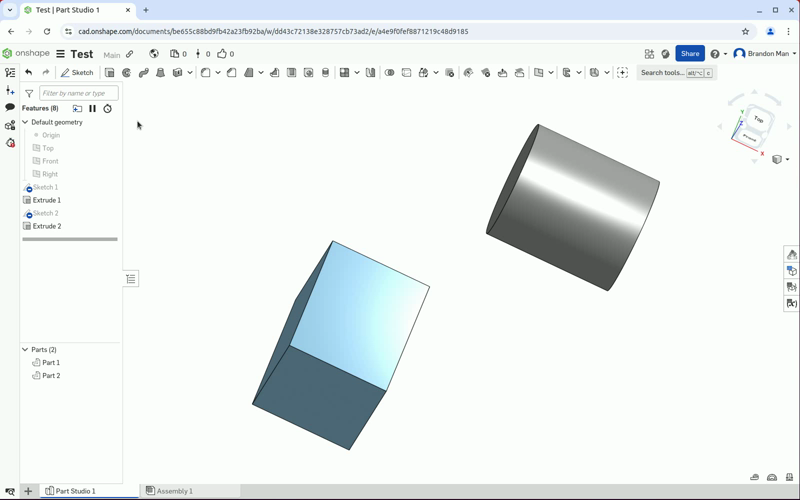
key(up, 2)
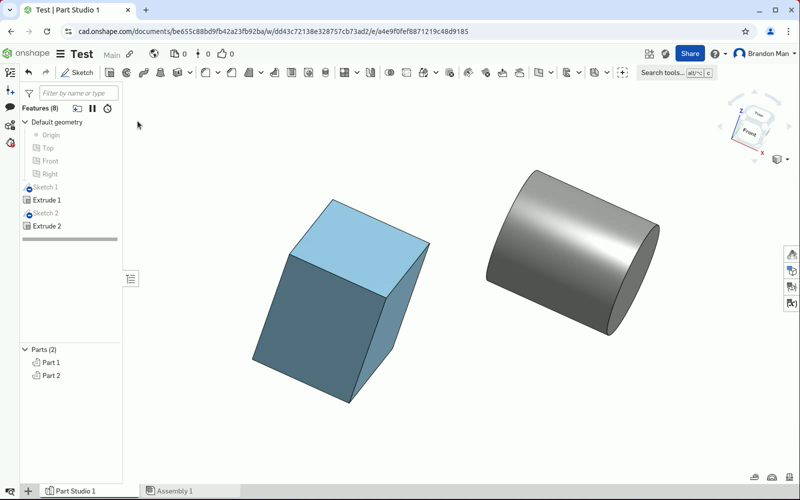
key(left, 2)
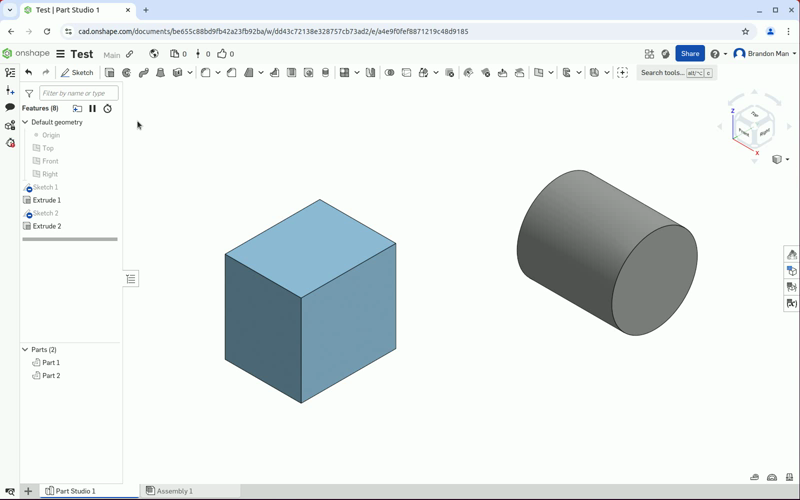
mouse_move(73, 189)
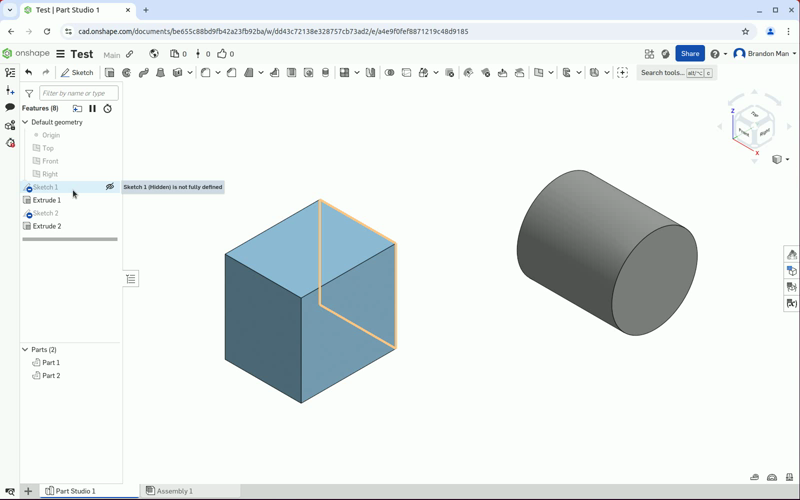
click(73, 189)